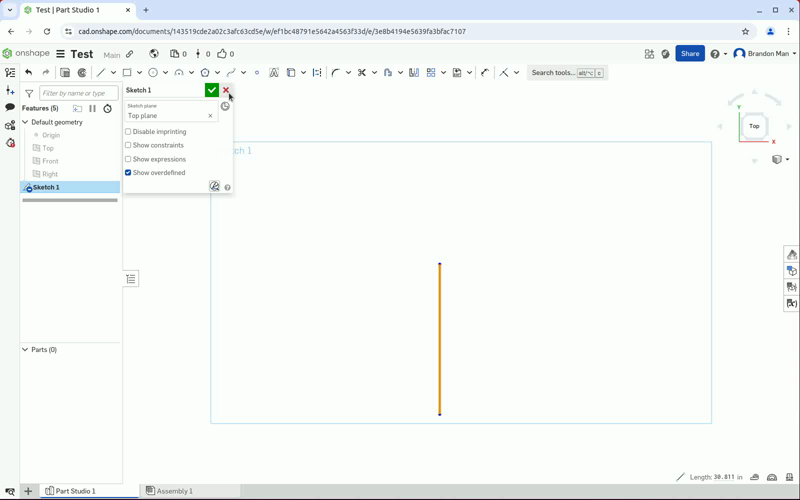
key(shift+h)
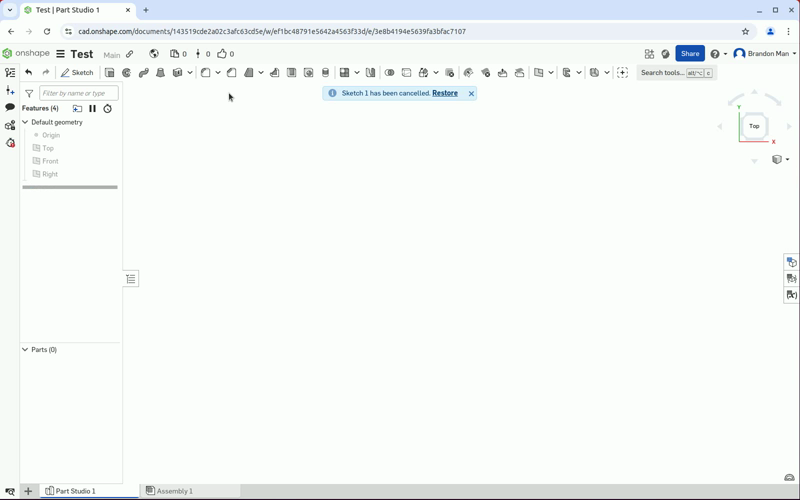
mouse_move(73, 352)
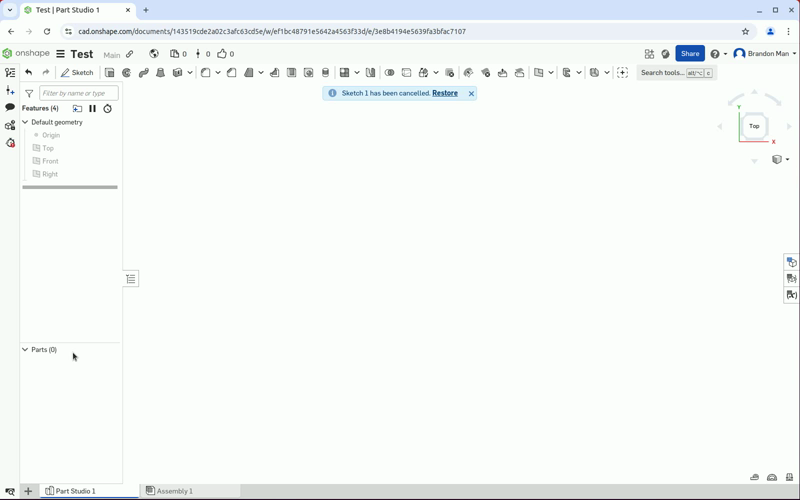
key(y)
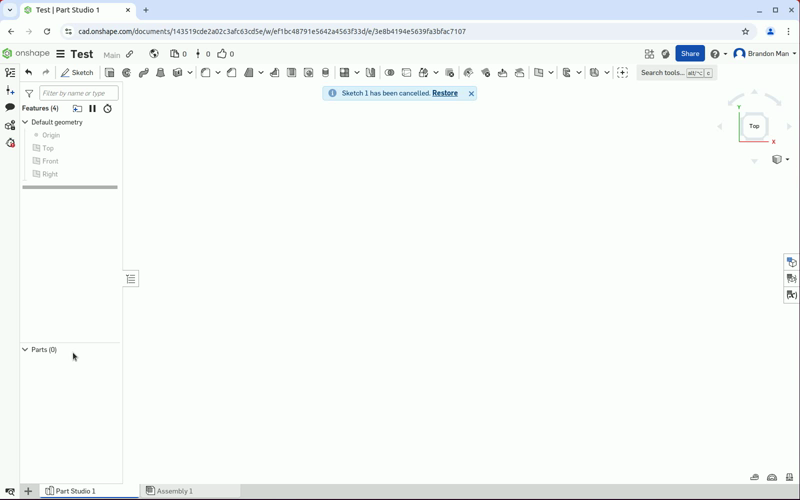
key(shift+p)
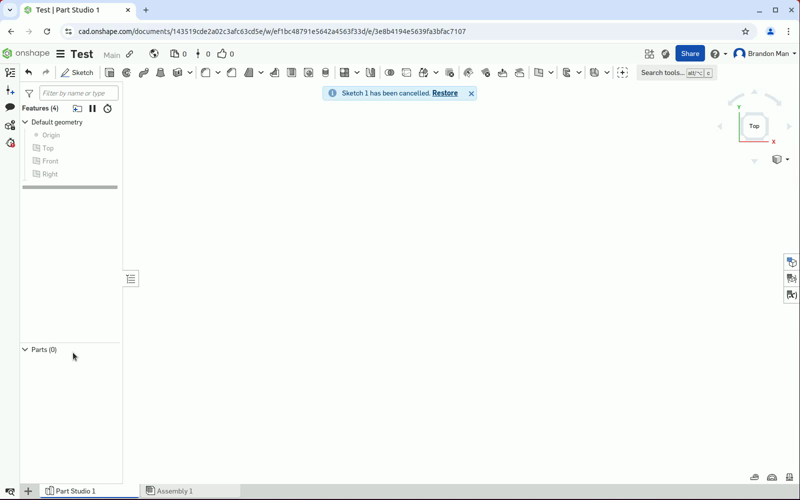
key(space)
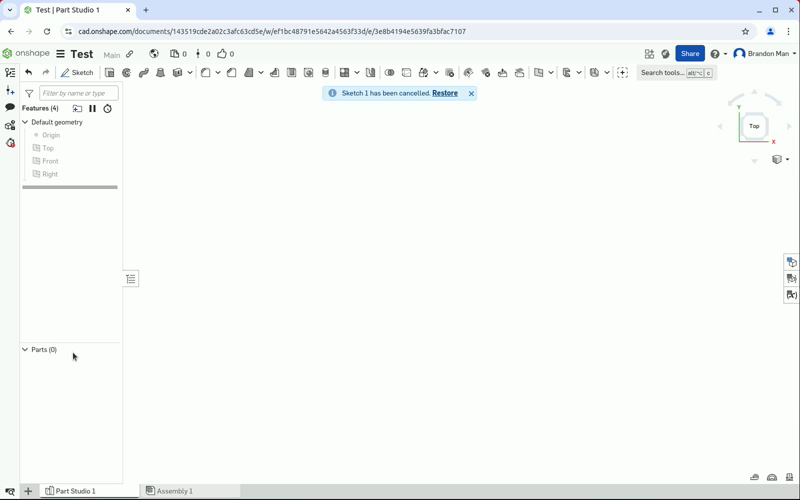
key_down(shift)
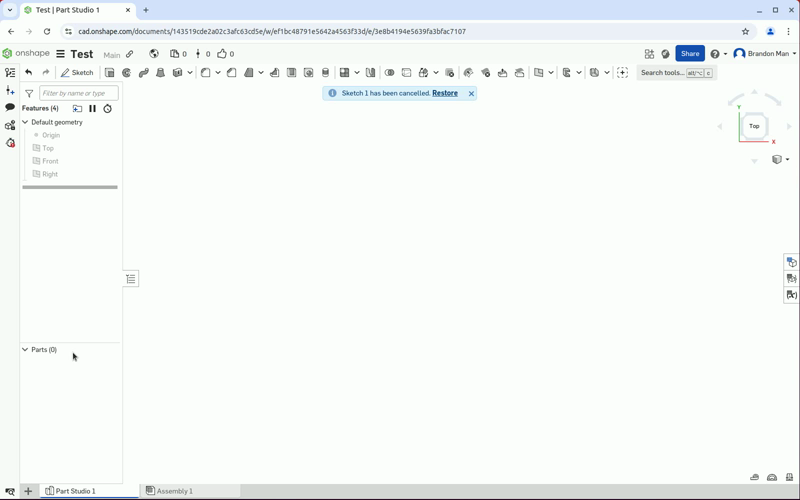
key(up)
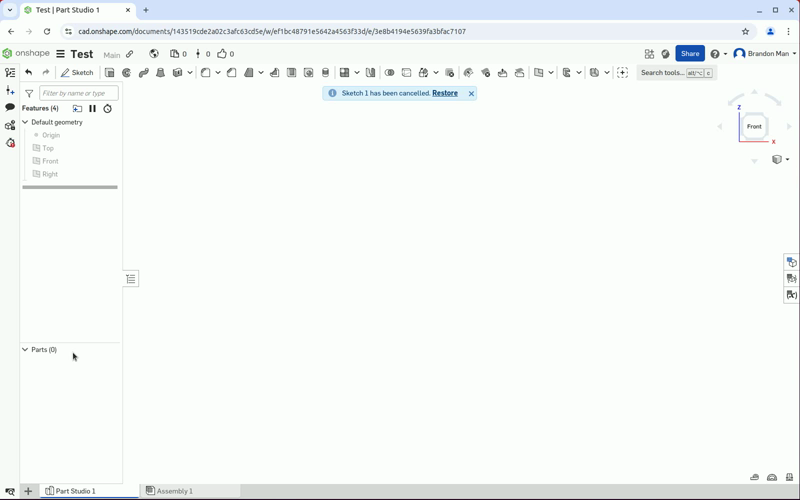
key_up(shift)
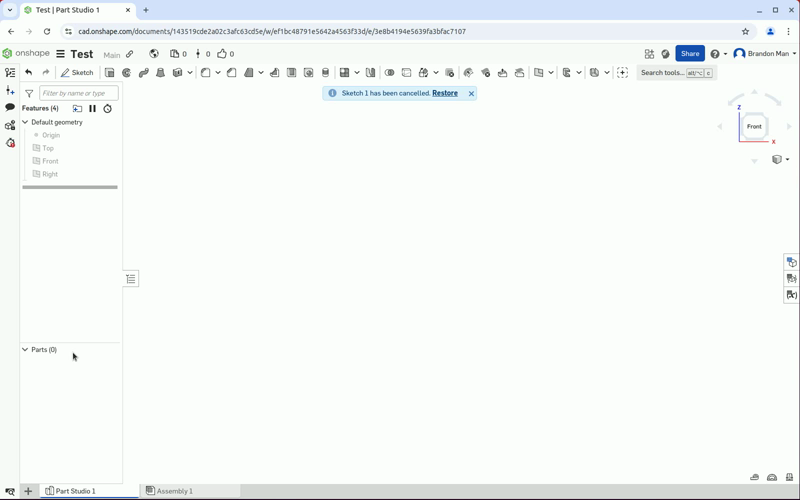
key(space)
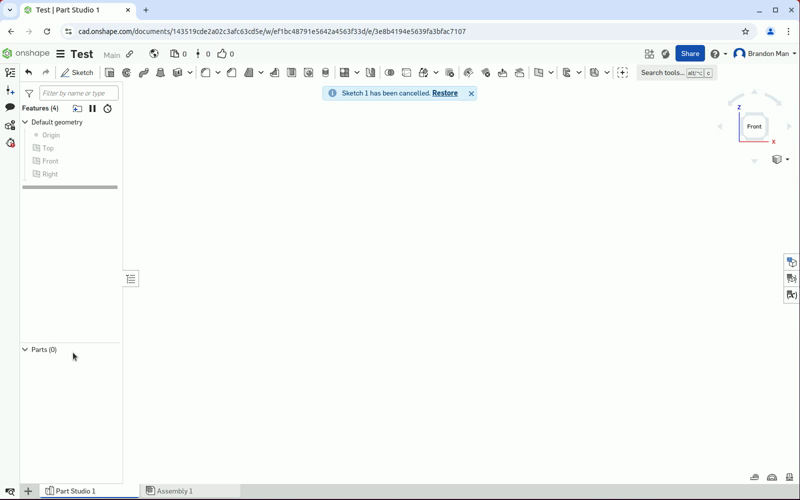
key_down(shift)
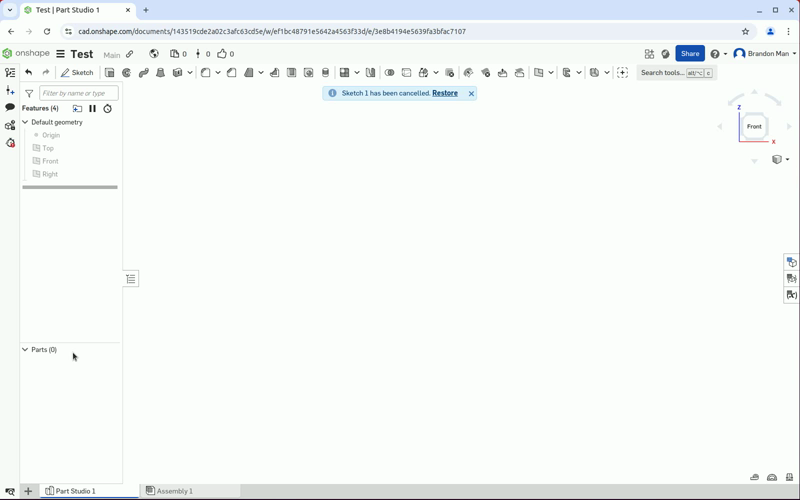
key(left)
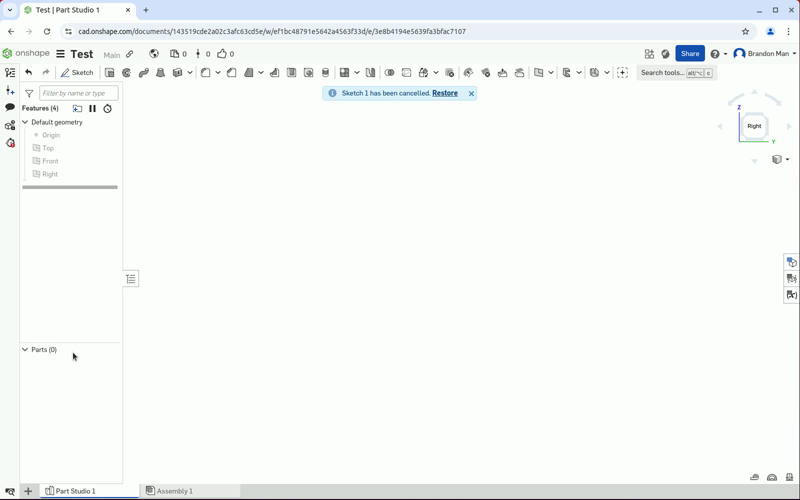
key_up(shift)
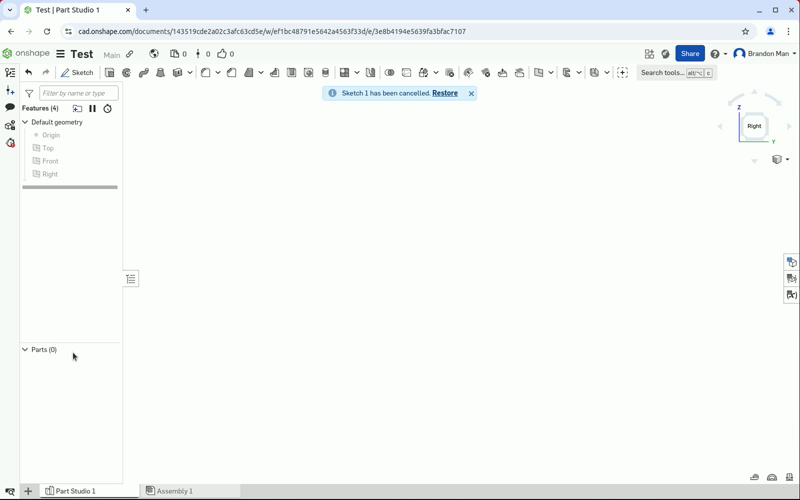
mouse_move(73, 352)
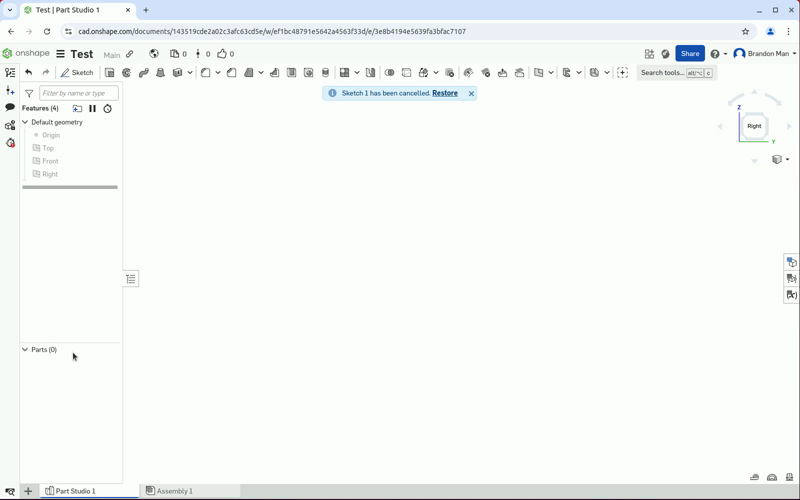
key(shift+y)
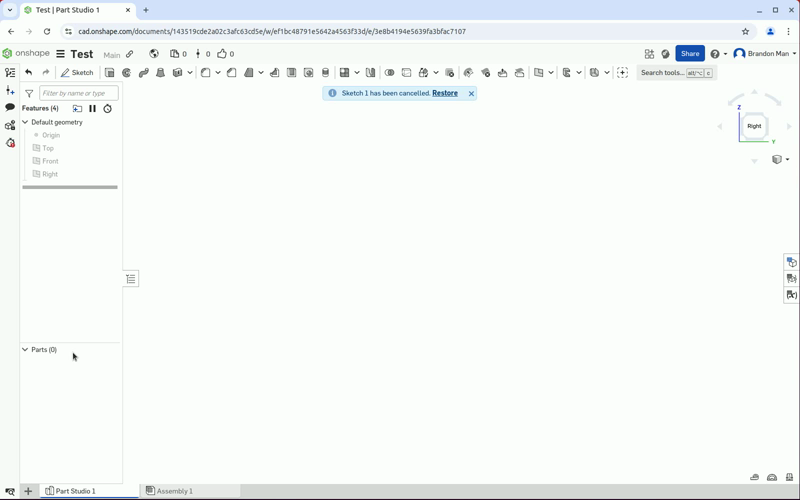
key(shift+s)
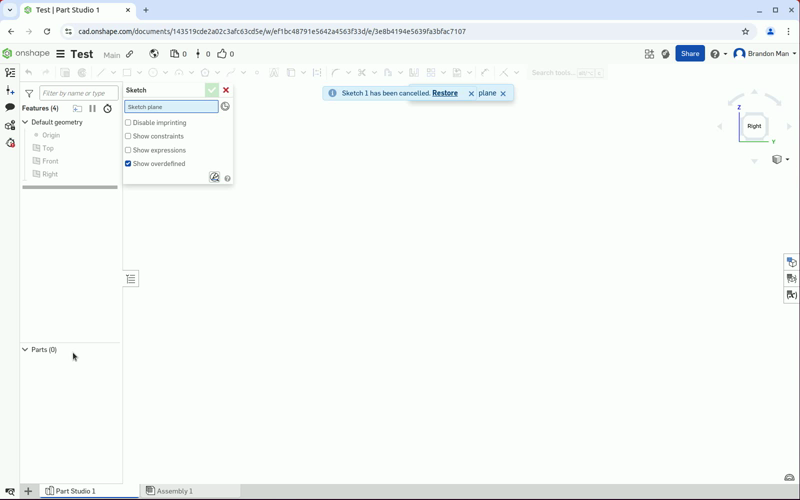
mouse_move(73, 176)
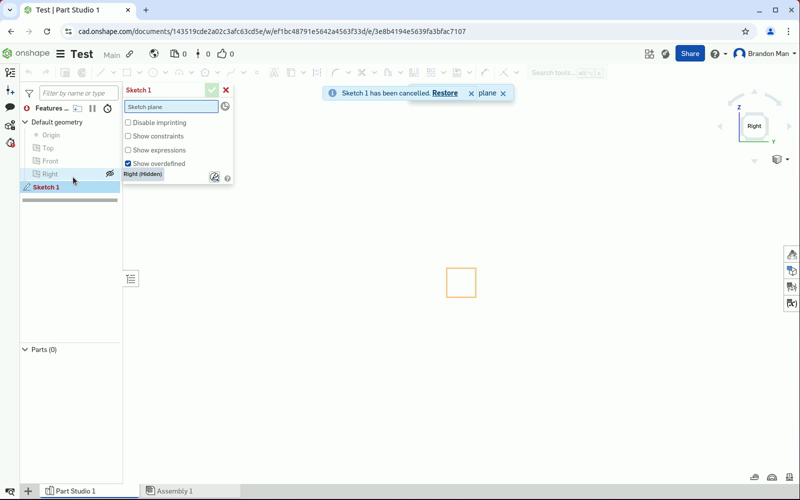
click(73, 176)
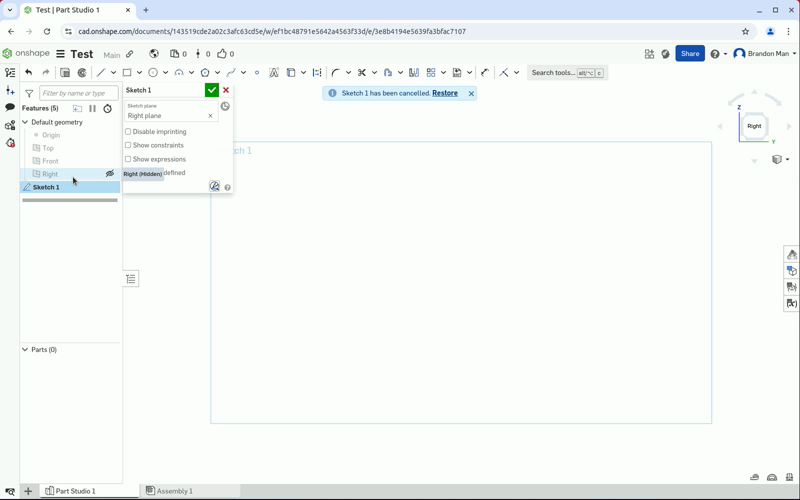
mouse_move(73, 352)
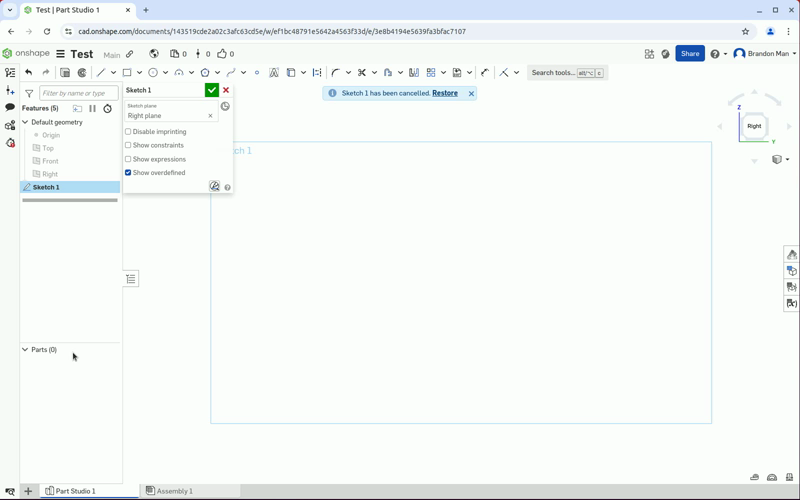
key(y)
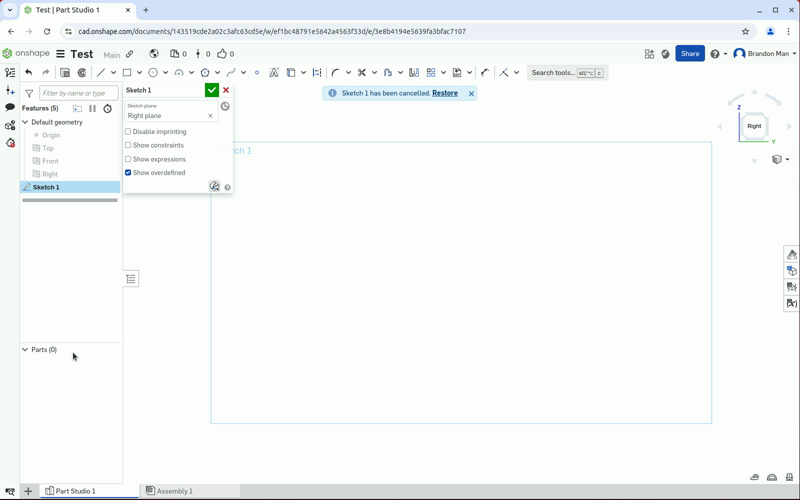
key(l)
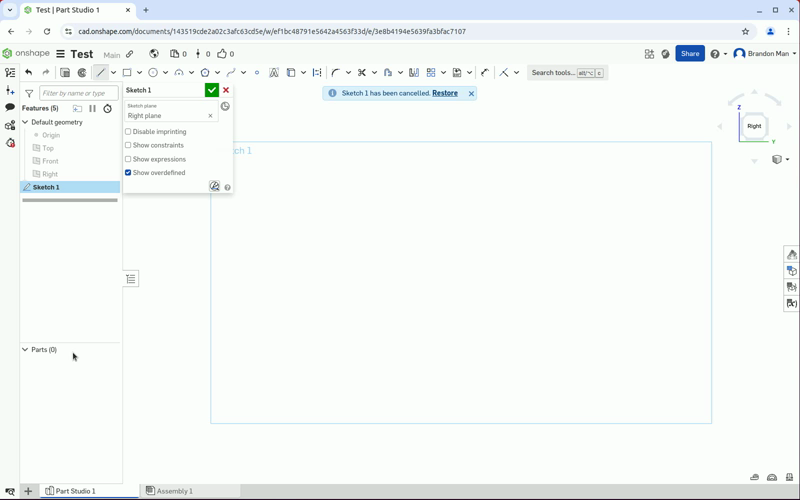
key_down(shift)
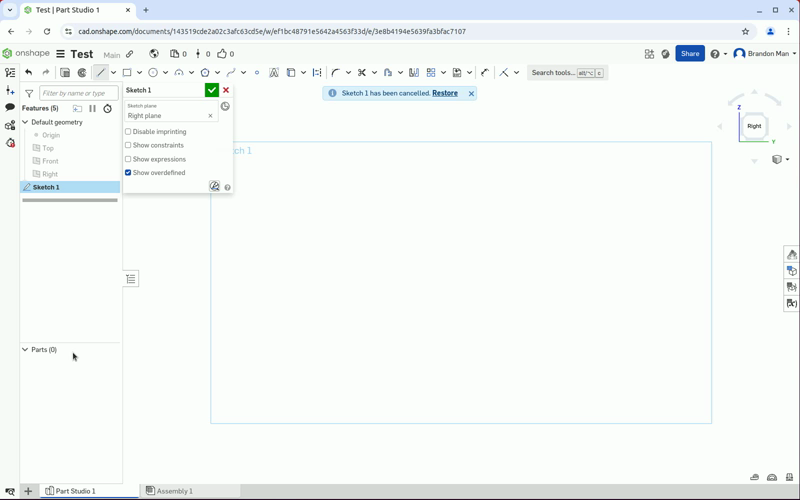
mouse_move(348, 265)
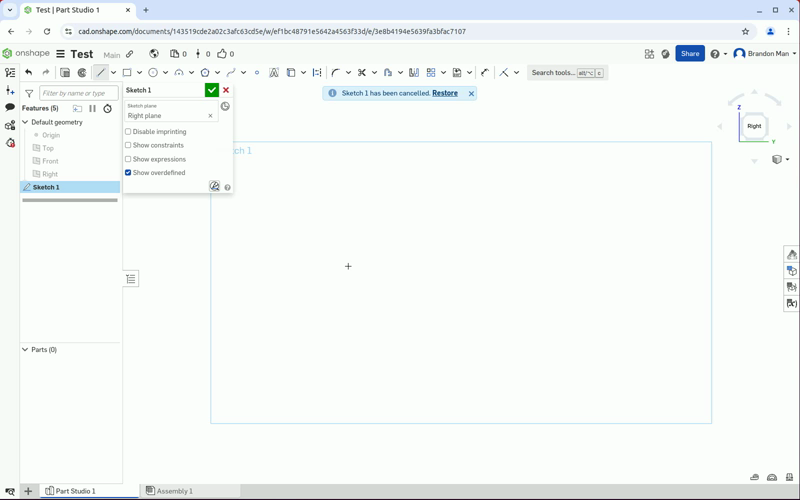
click(348, 265)
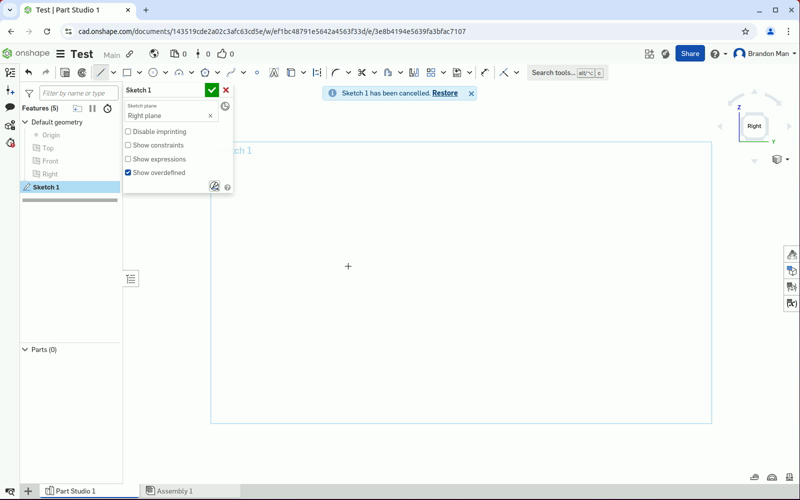
key_up(shift)
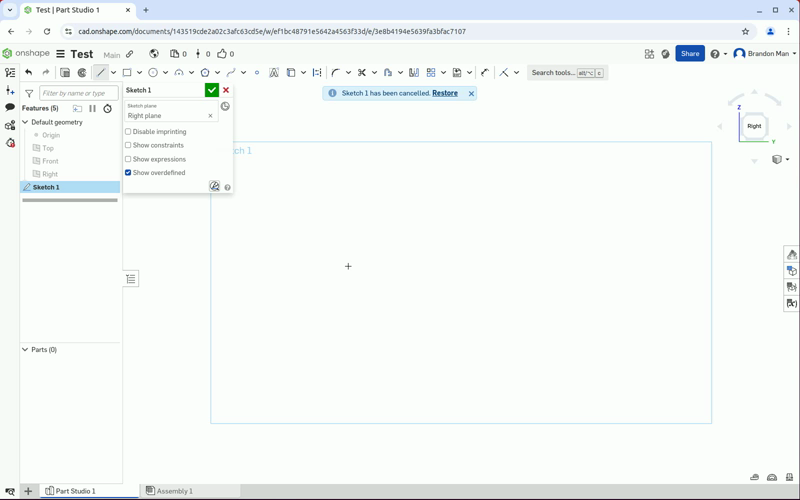
key_down(shift)
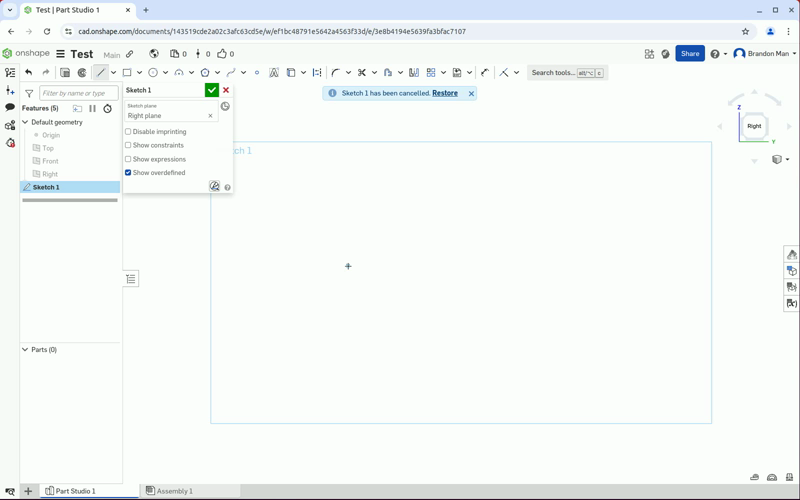
mouse_move(378, 265)
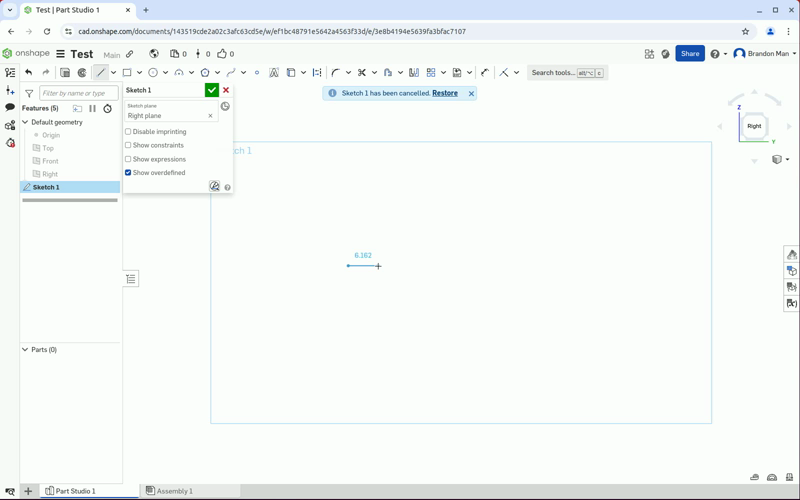
mouse_move(402, 265)
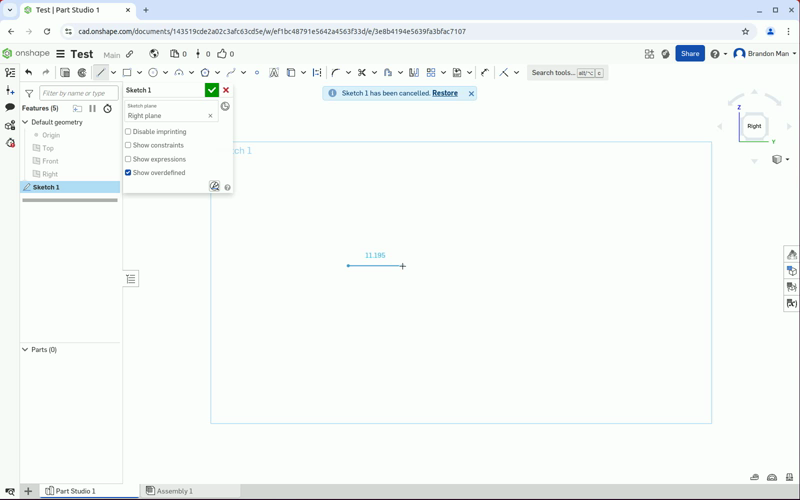
click(402, 265)
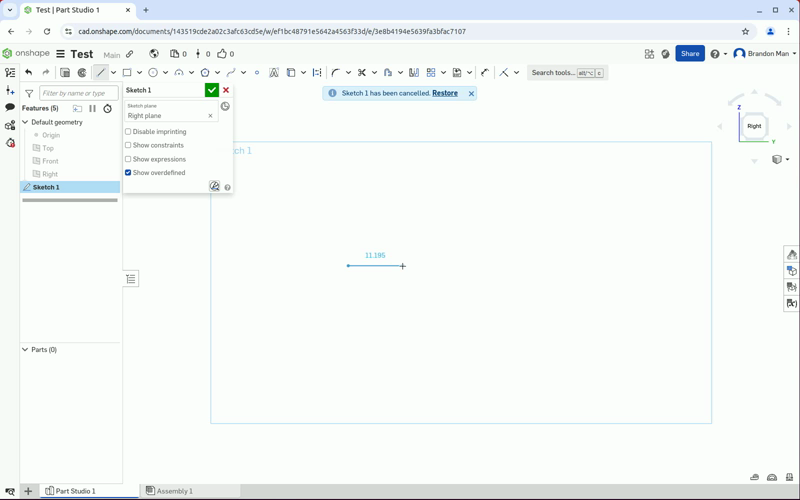
key_up(shift)
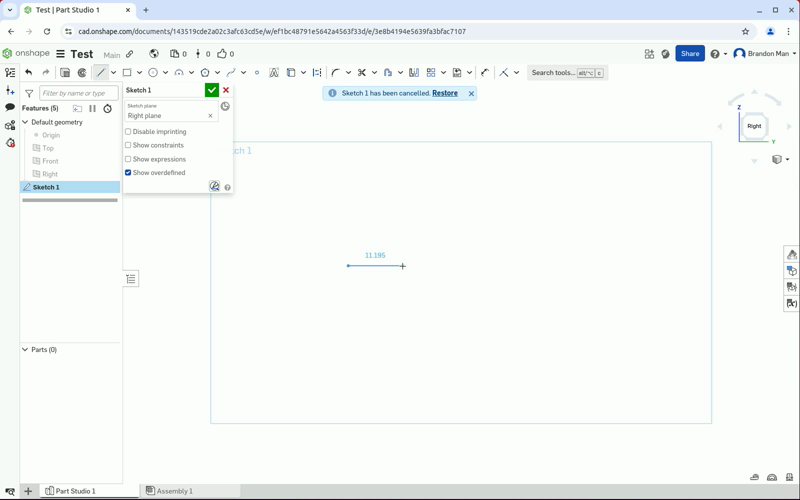
key_down(shift)
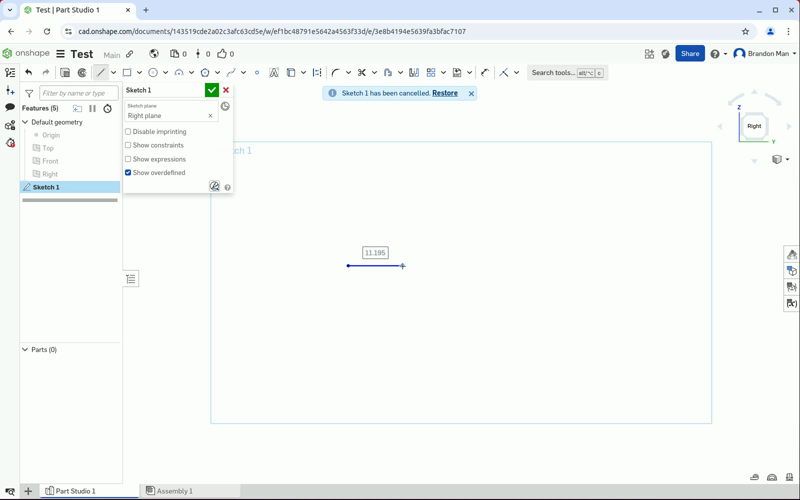
mouse_move(432, 265)
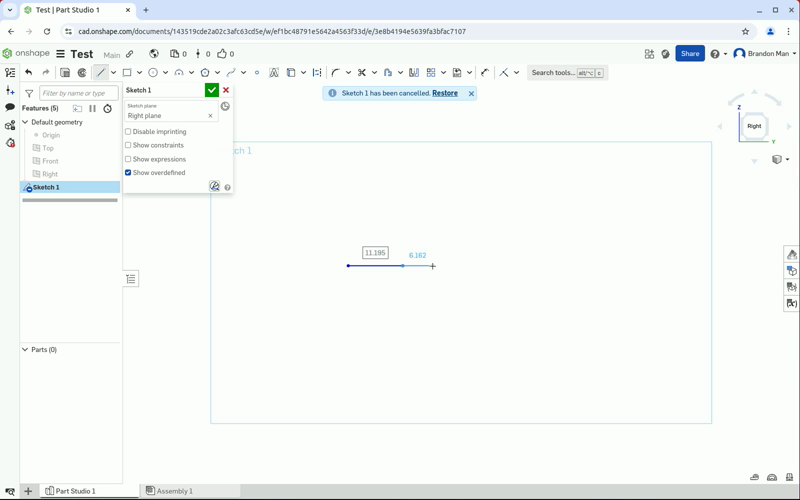
mouse_move(402, 210)
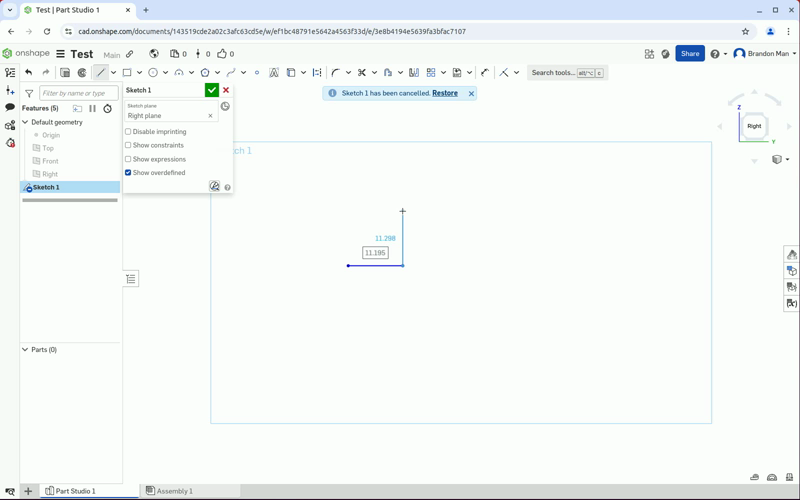
click(402, 210)
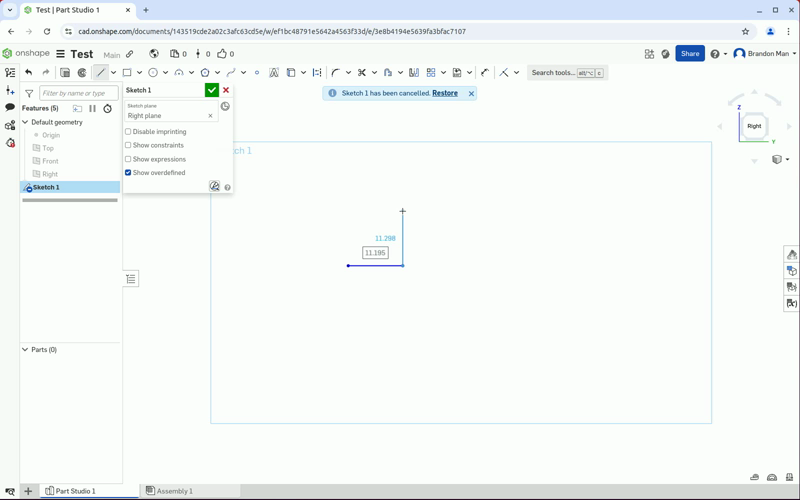
key_up(shift)
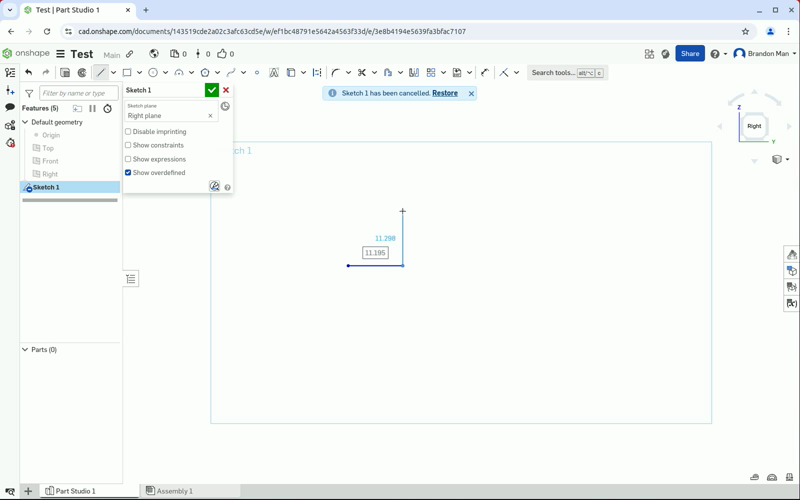
key_down(shift)
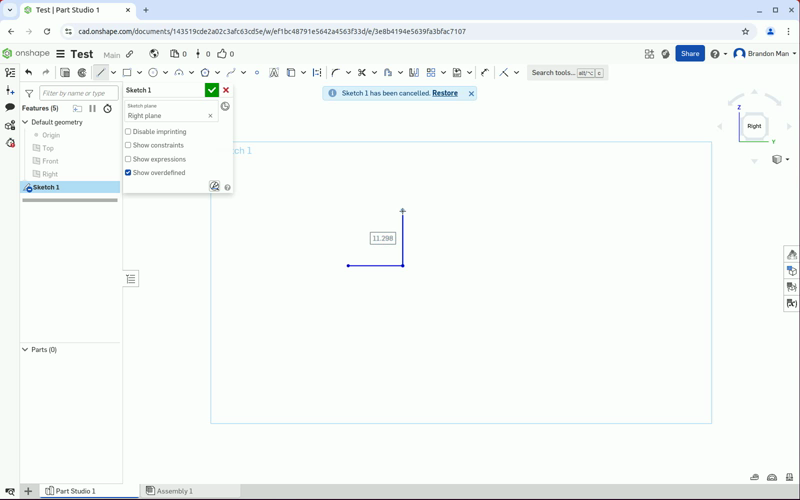
mouse_move(432, 210)
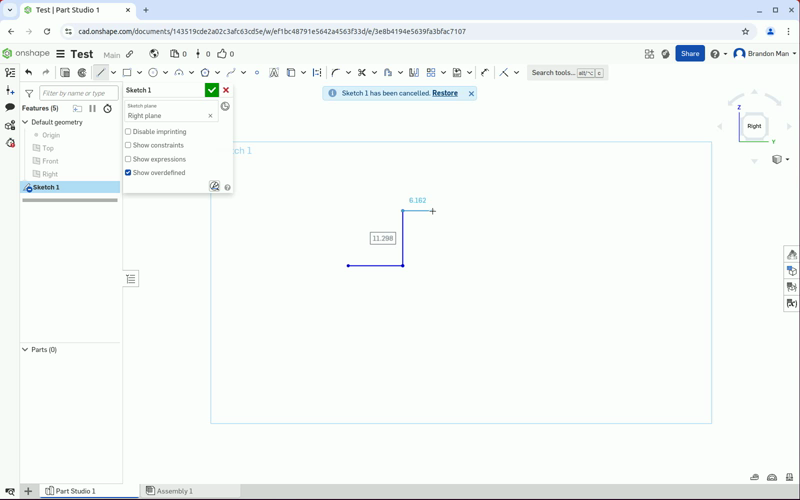
mouse_move(380, 210)
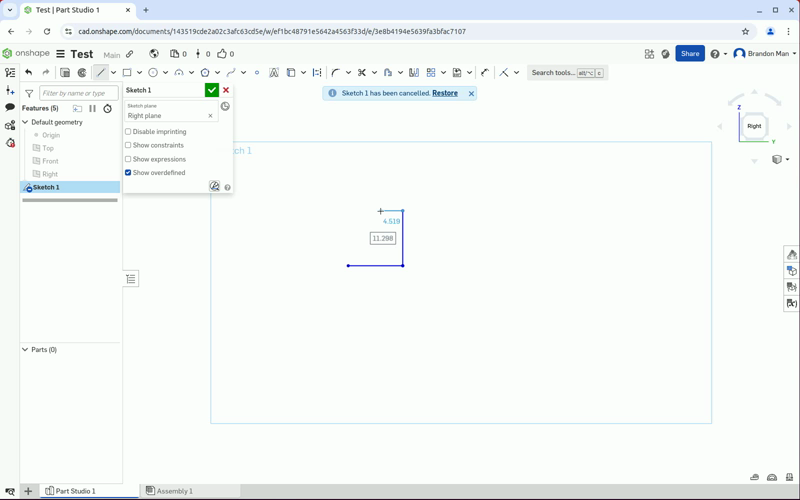
click(380, 210)
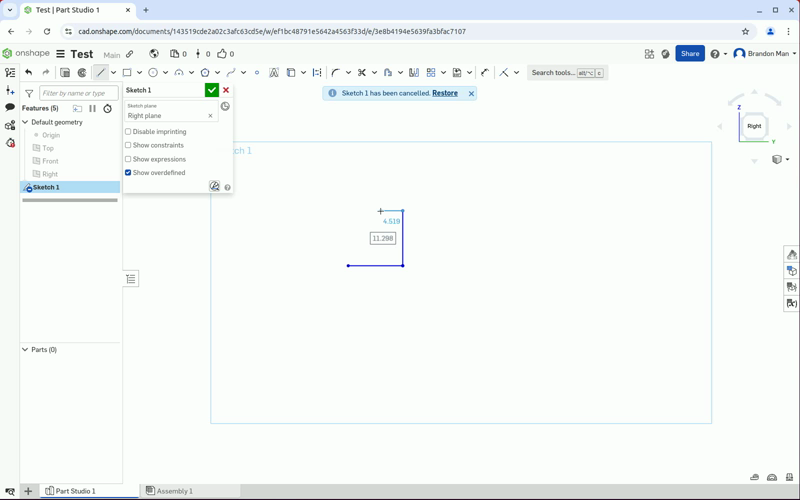
key_up(shift)
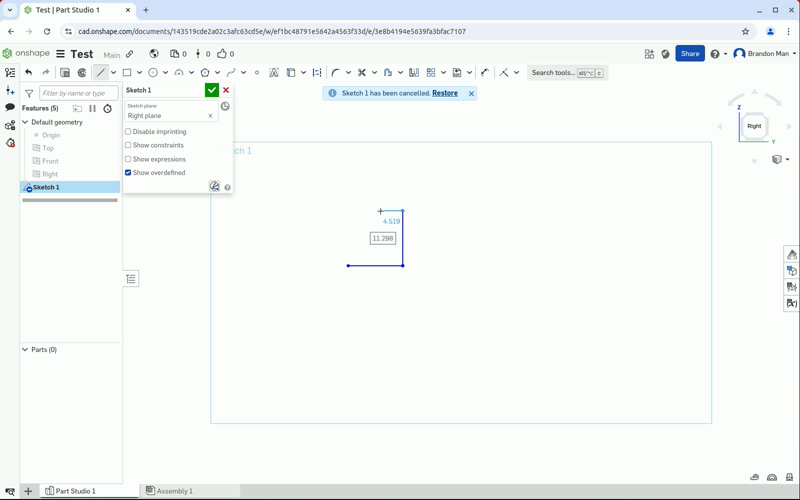
key_down(shift)
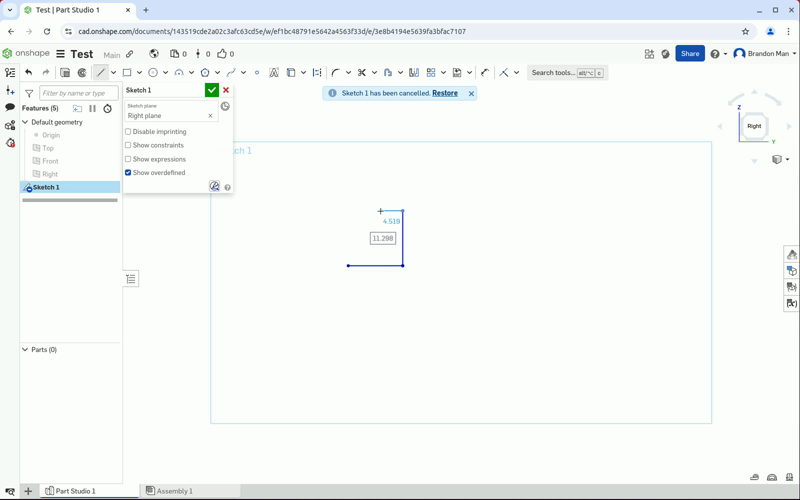
mouse_move(410, 210)
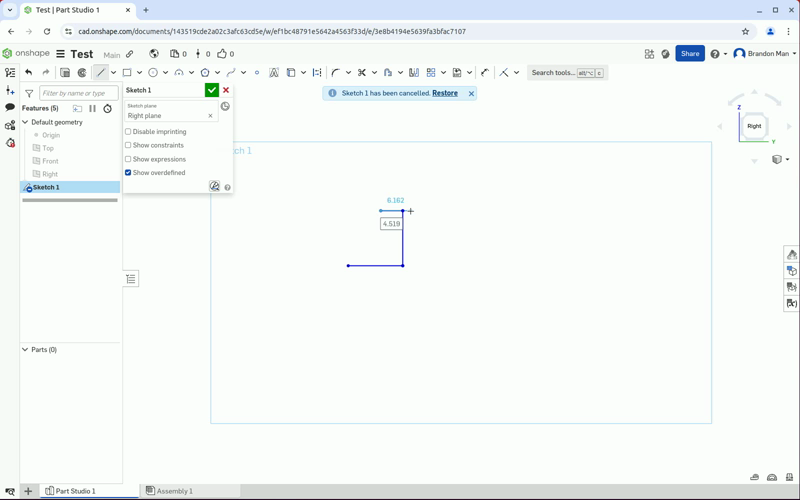
mouse_move(380, 243)
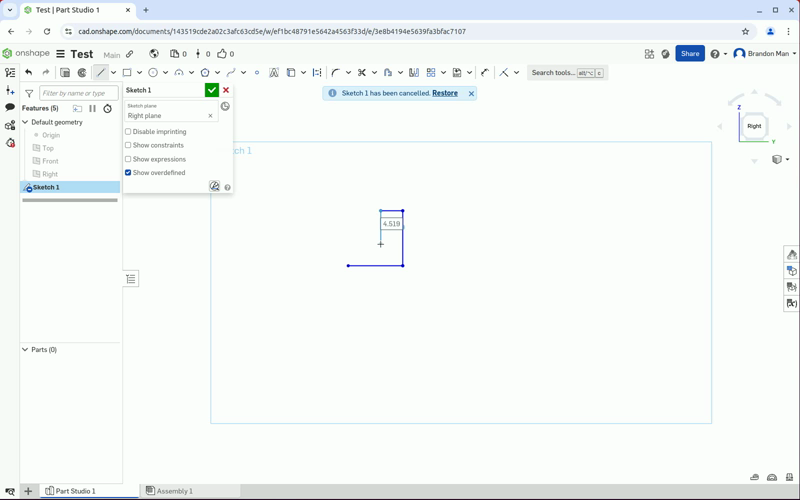
click(380, 243)
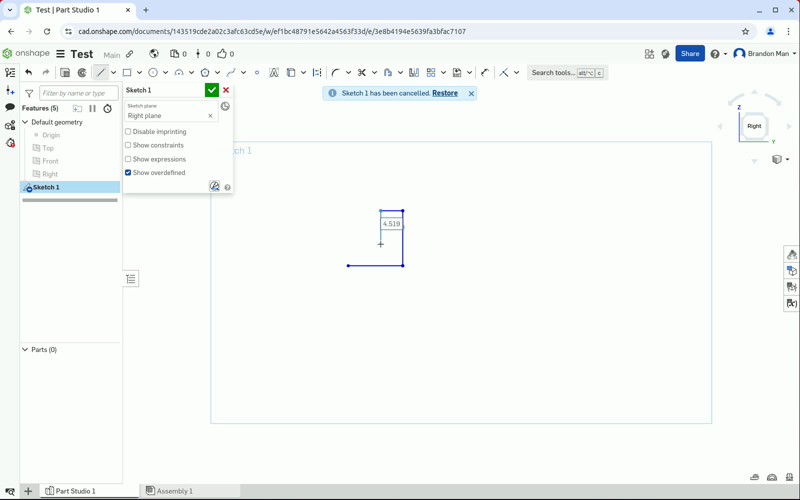
key_up(shift)
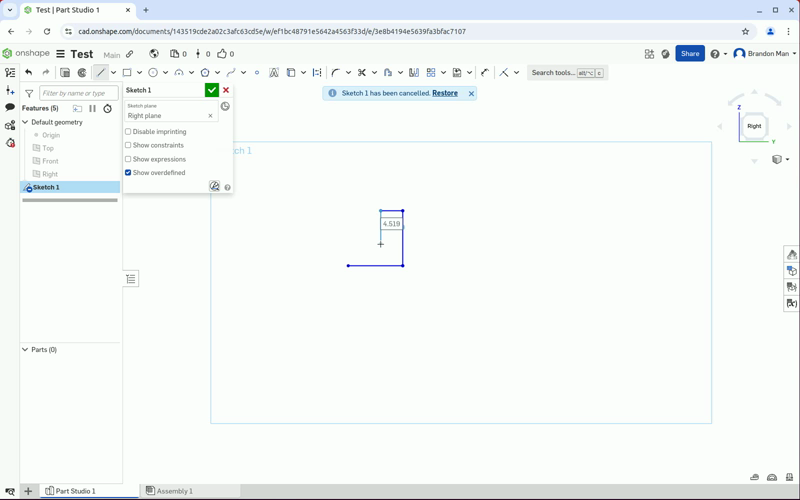
key_down(shift)
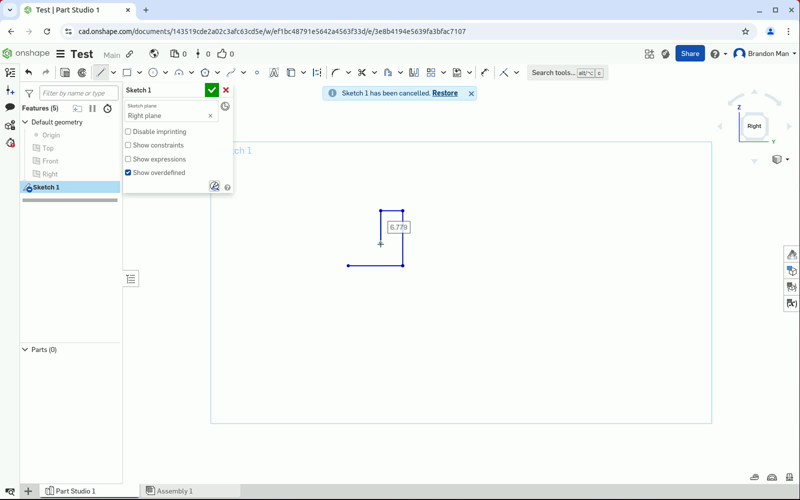
mouse_move(410, 243)
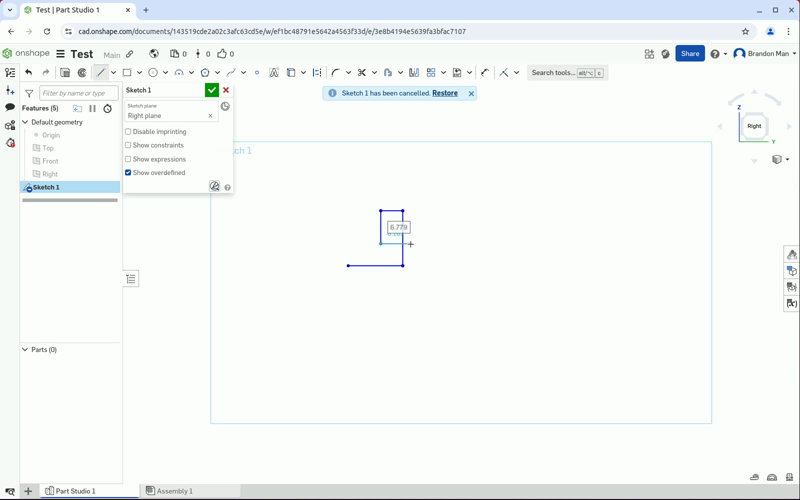
mouse_move(348, 243)
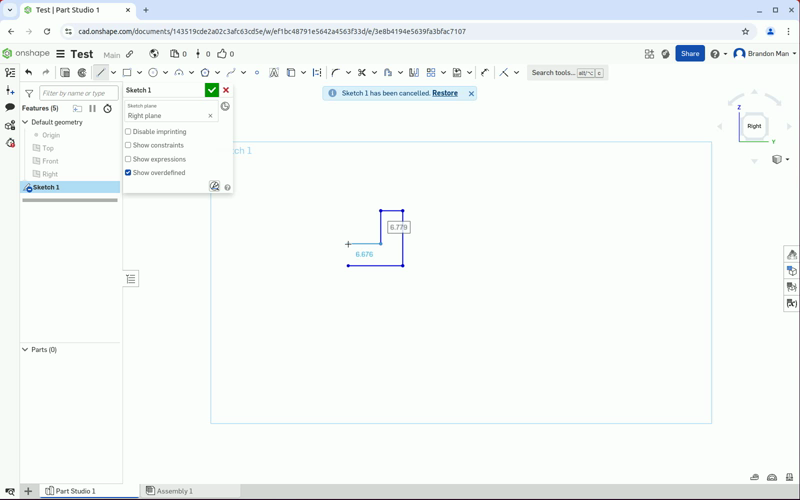
click(348, 243)
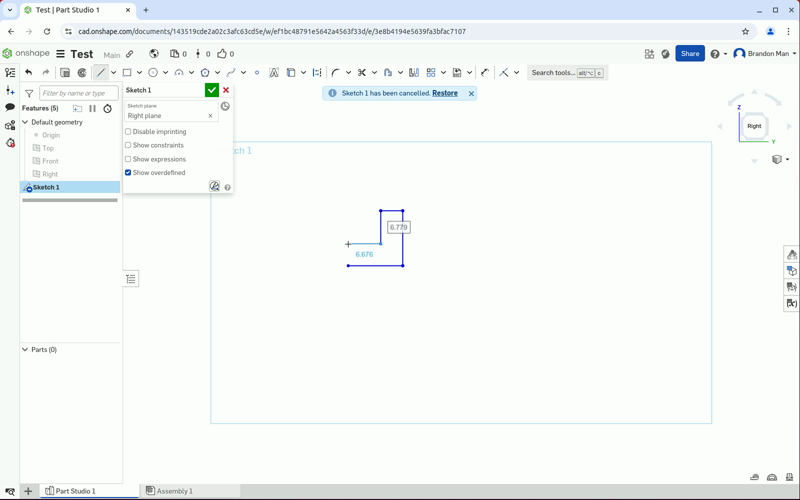
key_up(shift)
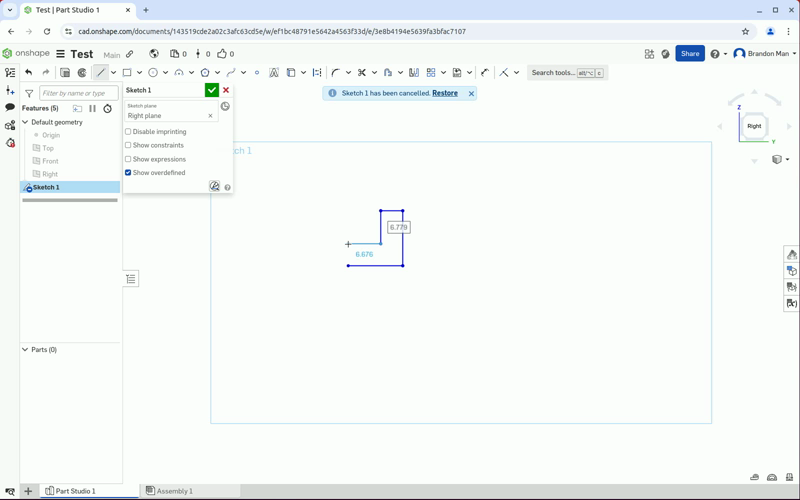
mouse_move(378, 243)
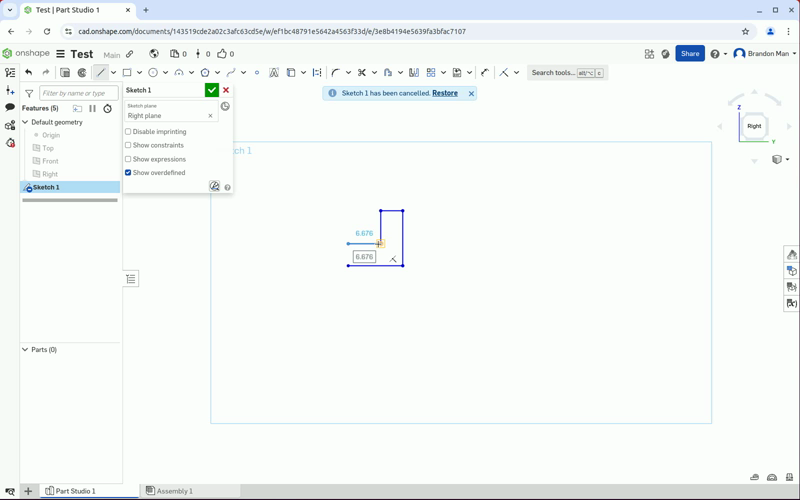
key_down(shift)
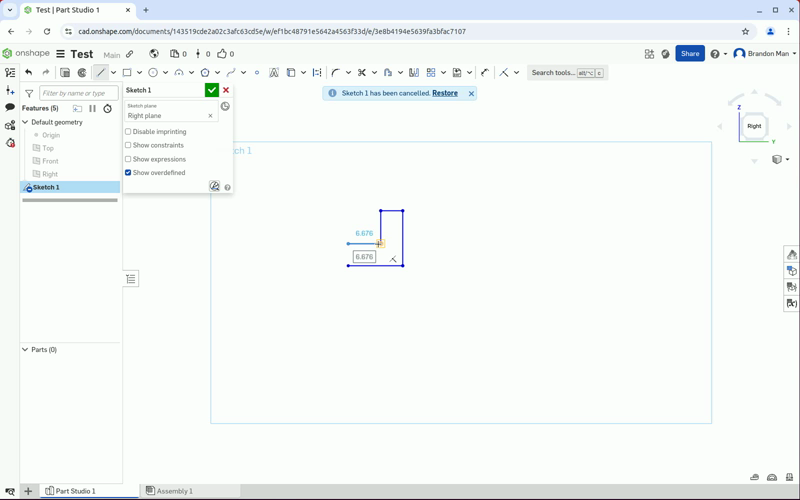
mouse_move(348, 265)
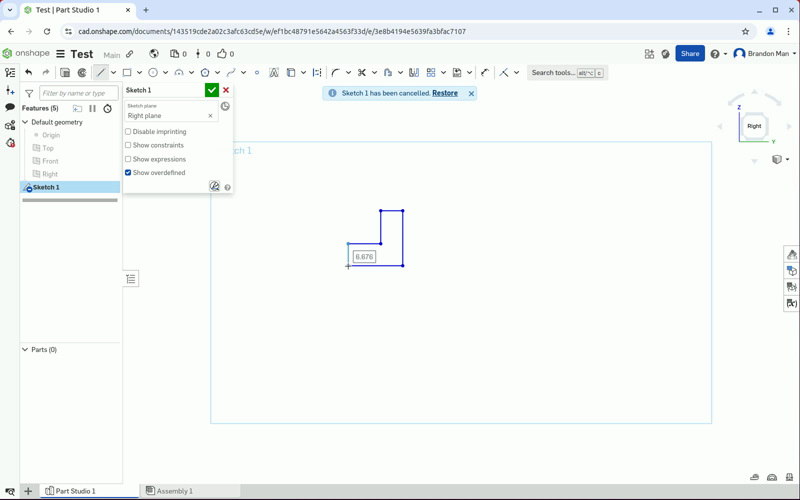
key_up(shift)
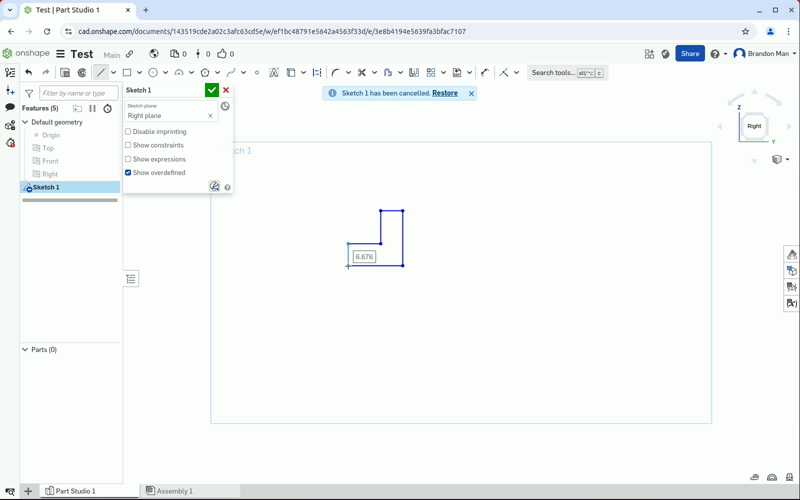
click(348, 265)
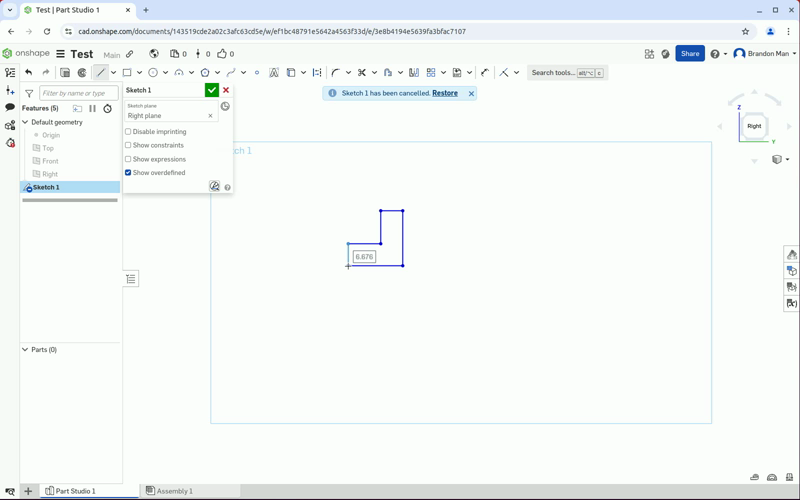
key(esc)
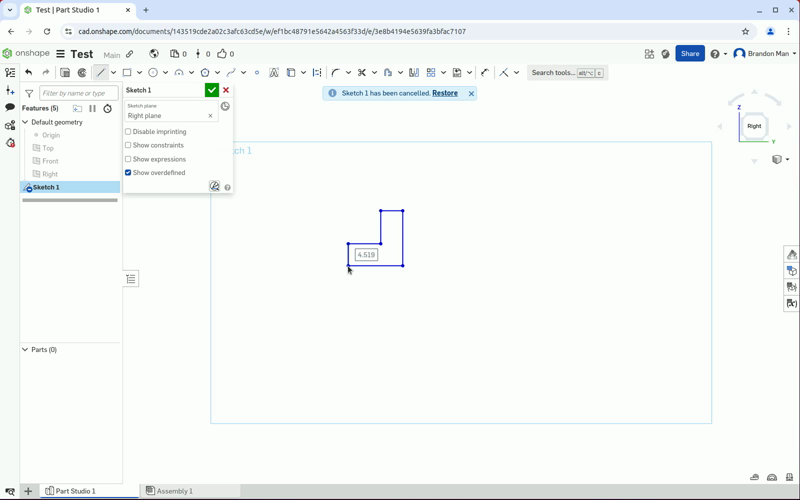
mouse_move(385, 250)
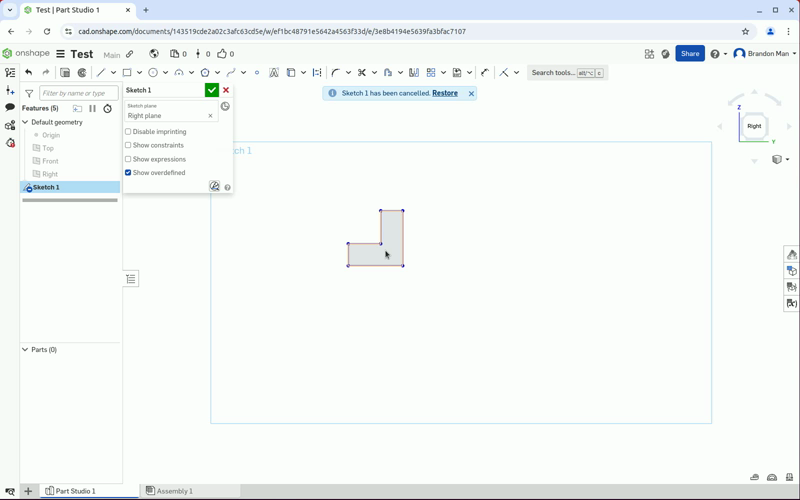
click(385, 250)
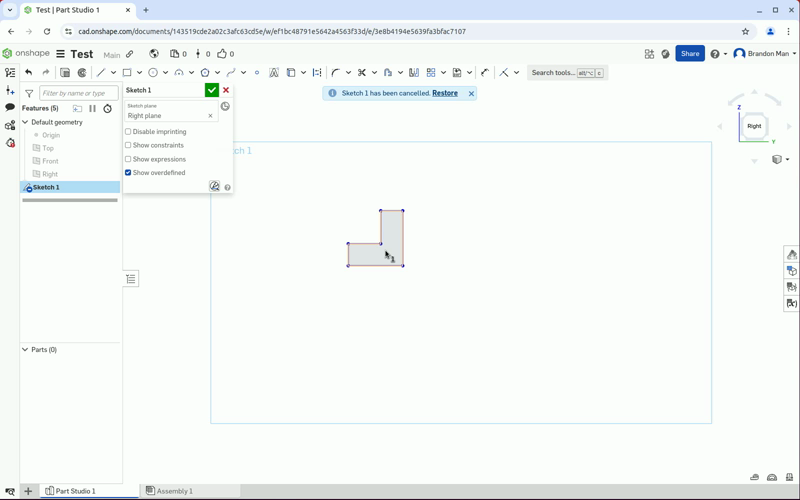
mouse_move(73, 352)
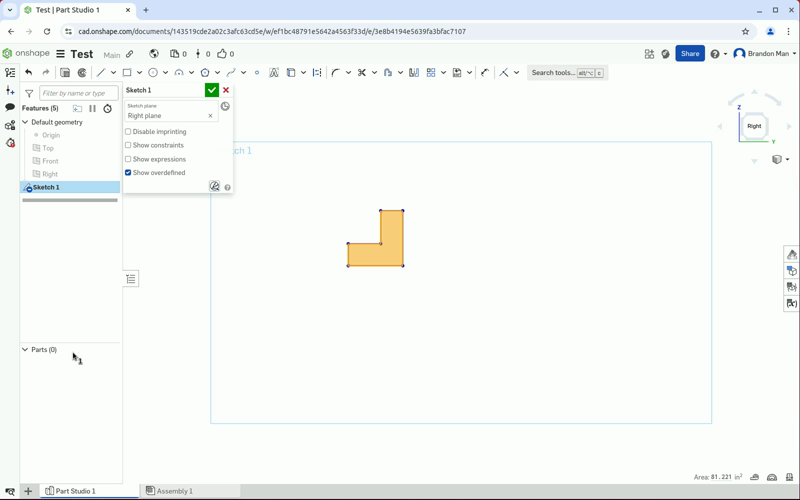
key(shift+y)
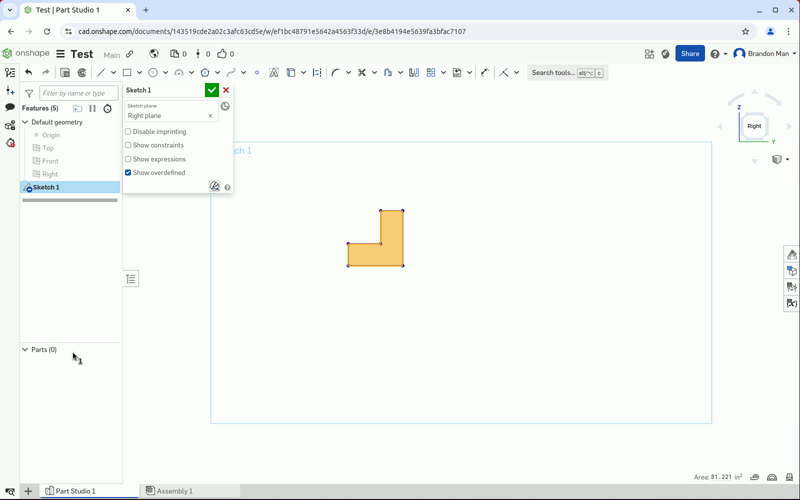
key(shift+e)
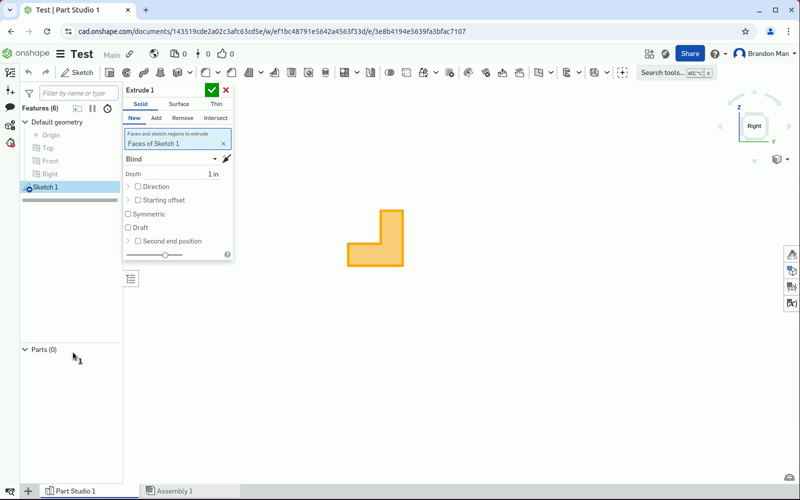
mouse_move(143, 106)
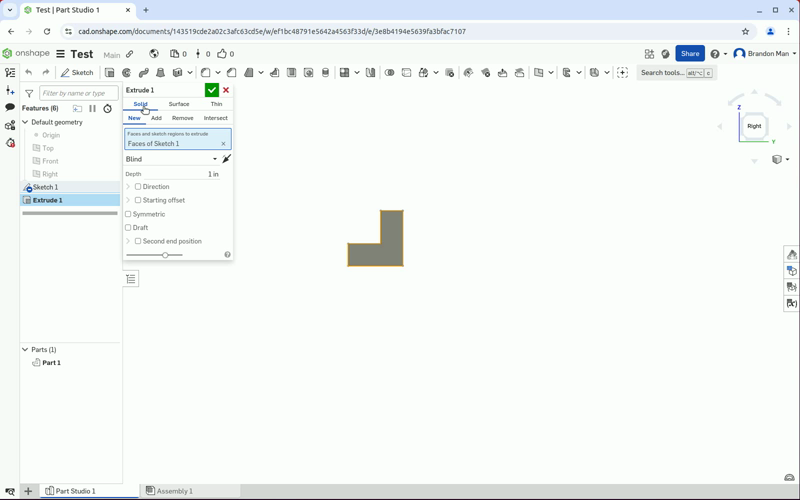
click(143, 106)
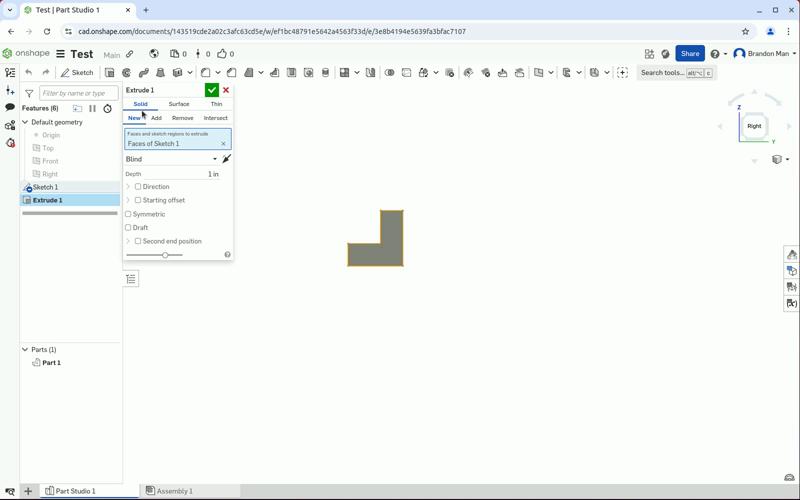
mouse_move(137, 120)
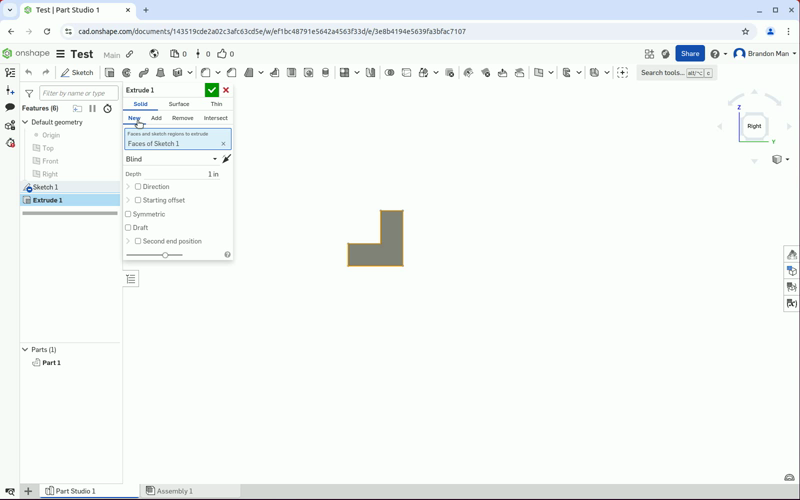
click(137, 120)
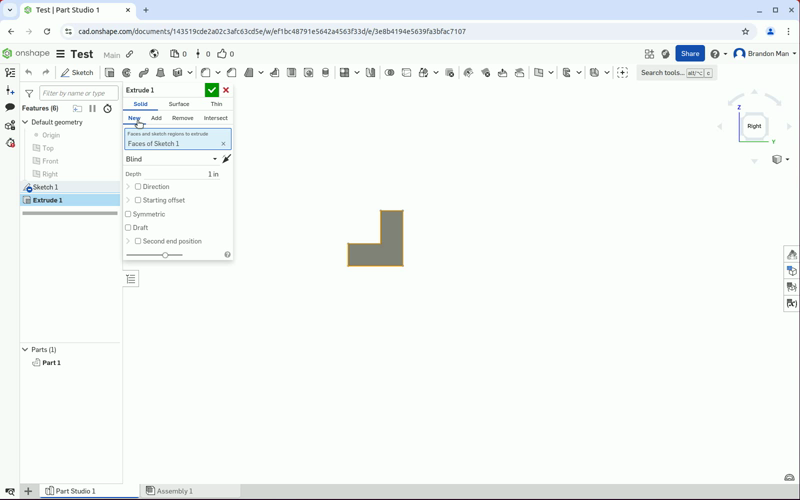
key(tab, 4)
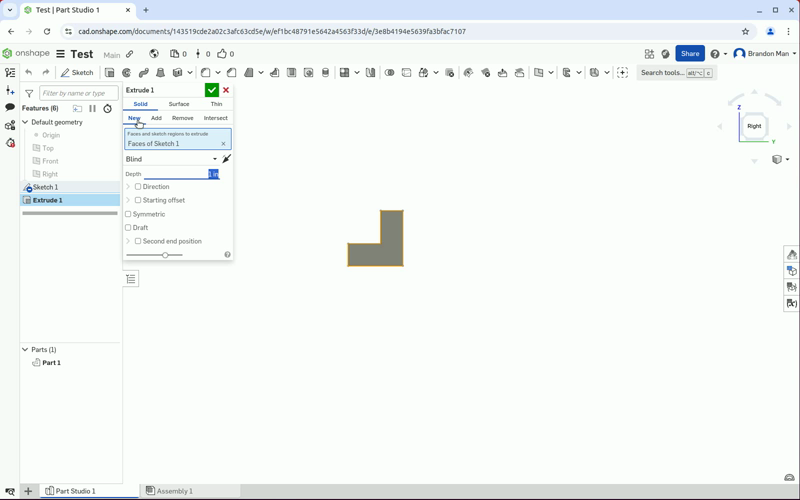
text(13.239)
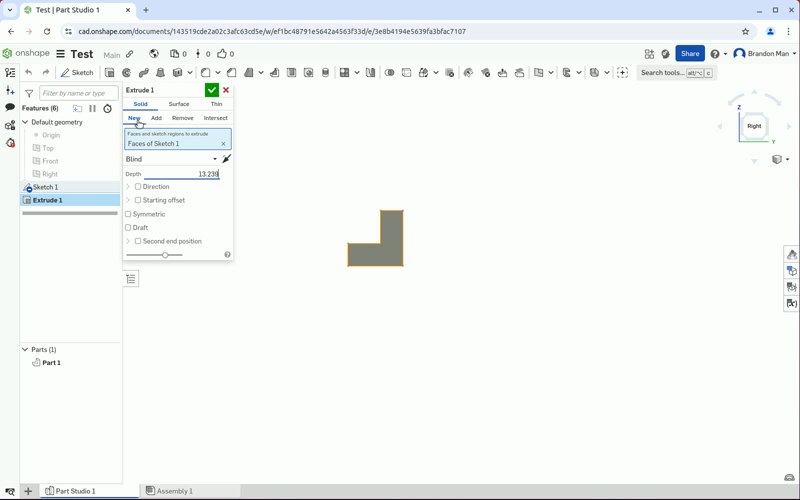
key(enter)
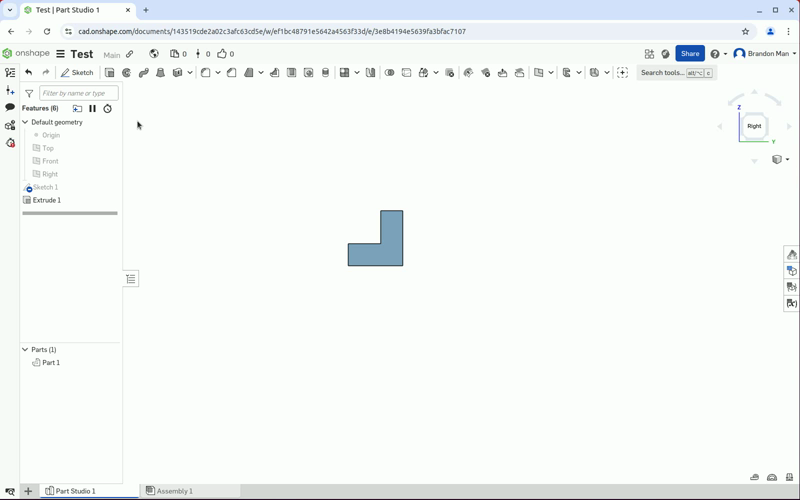
key(shift+h)
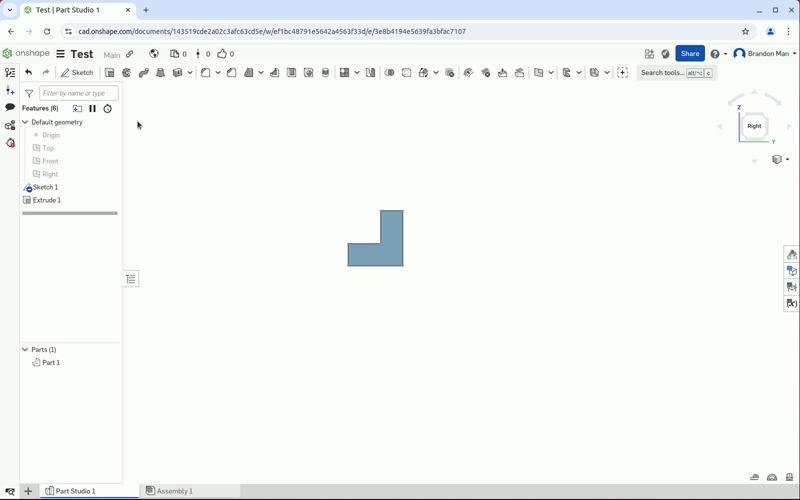
key(shift+h)
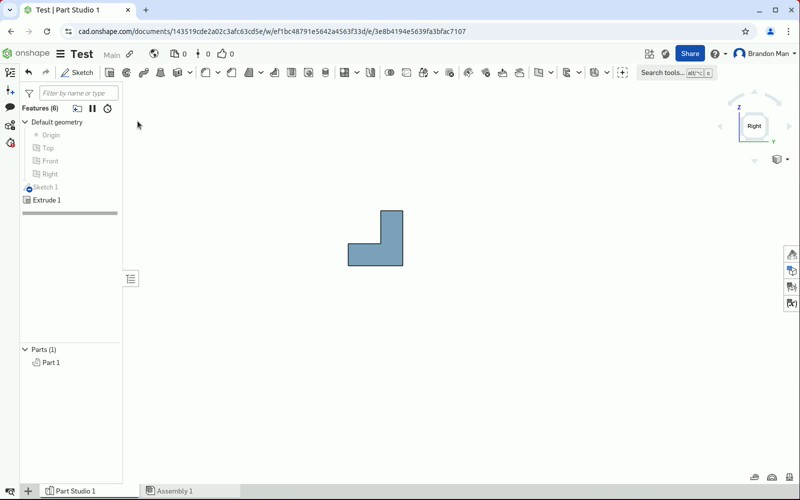
mouse_move(73, 189)
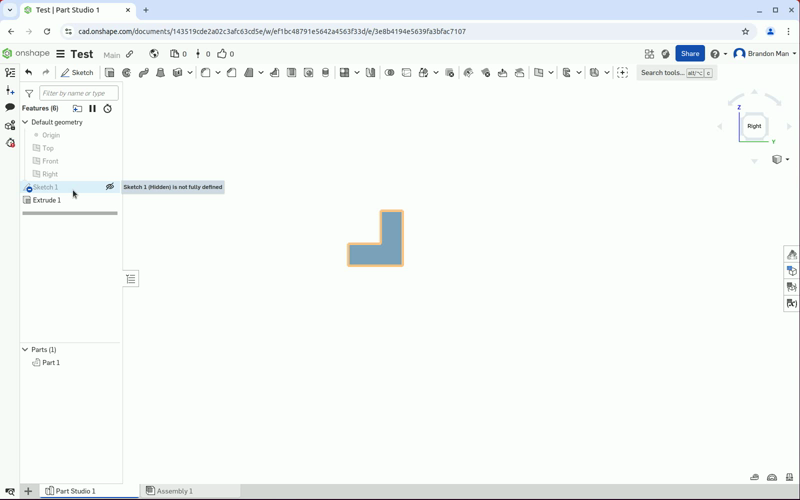
click(73, 189)
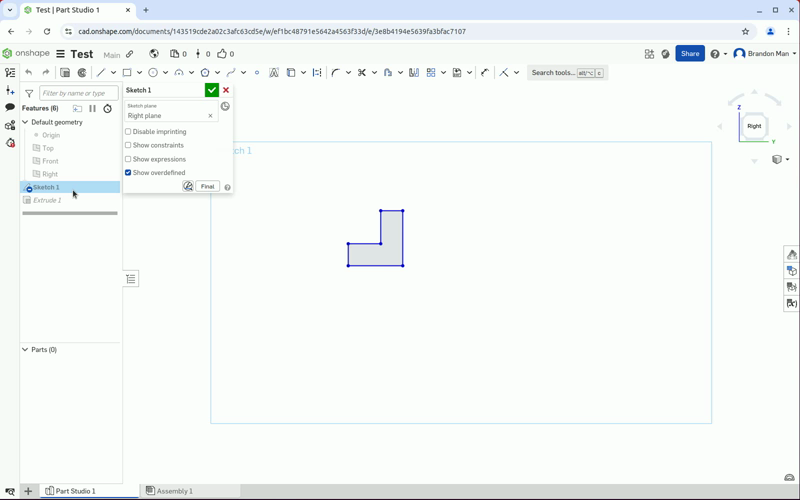
mouse_move(229, 92)
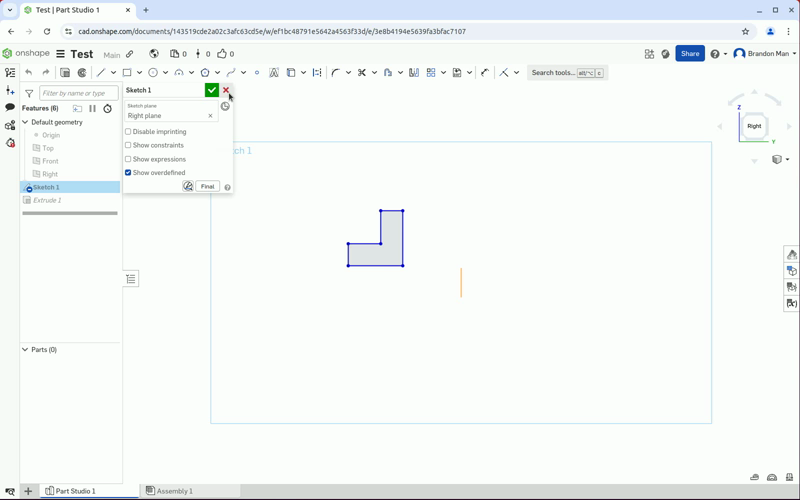
click(229, 92)
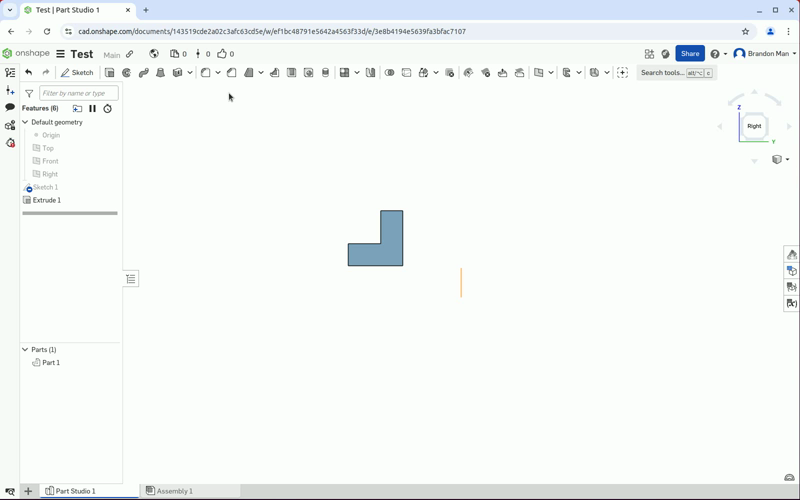
mouse_move(73, 352)
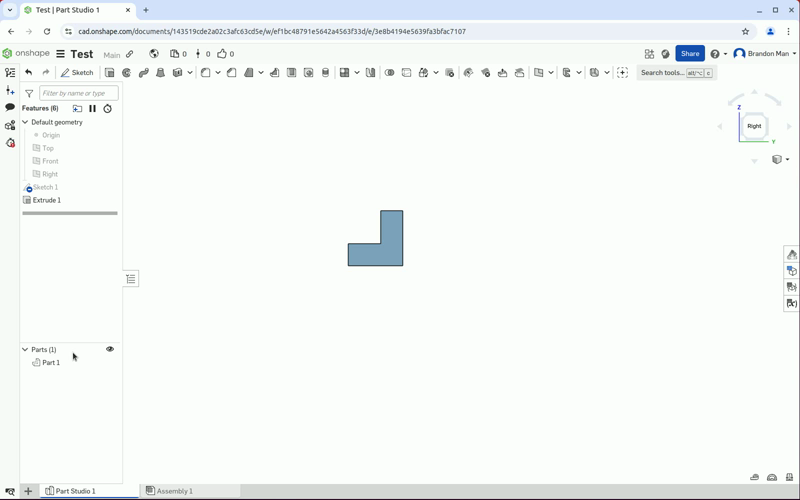
key(y)
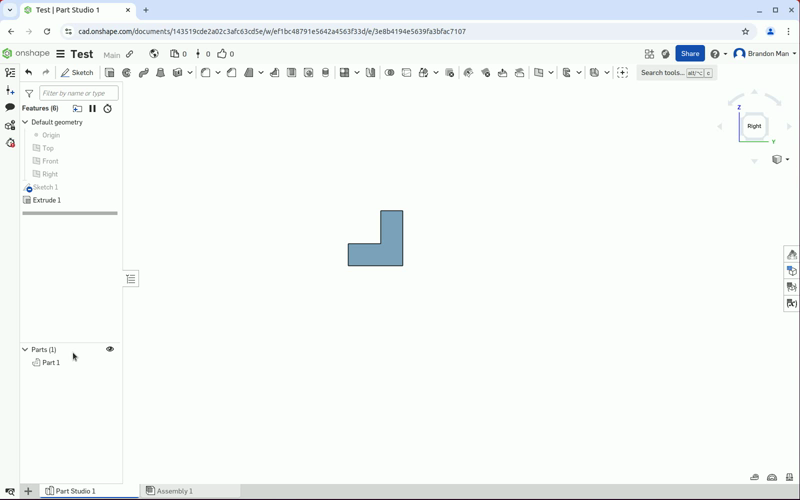
key(shift+p)
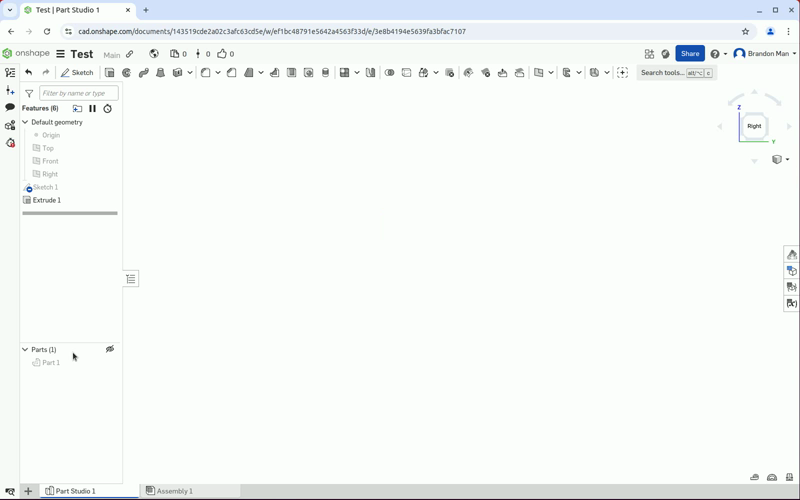
key(space)
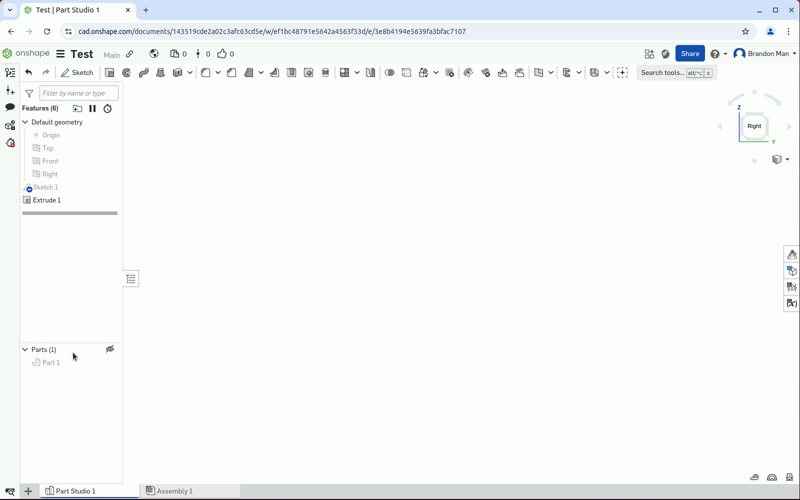
key_down(shift)
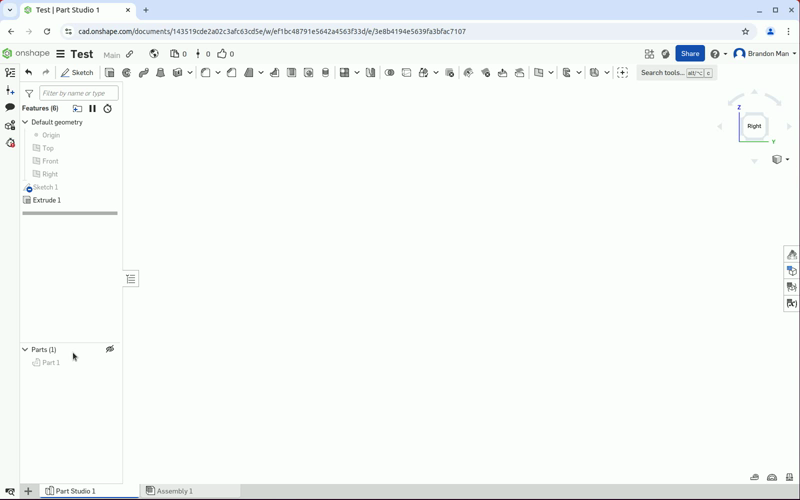
key(right)
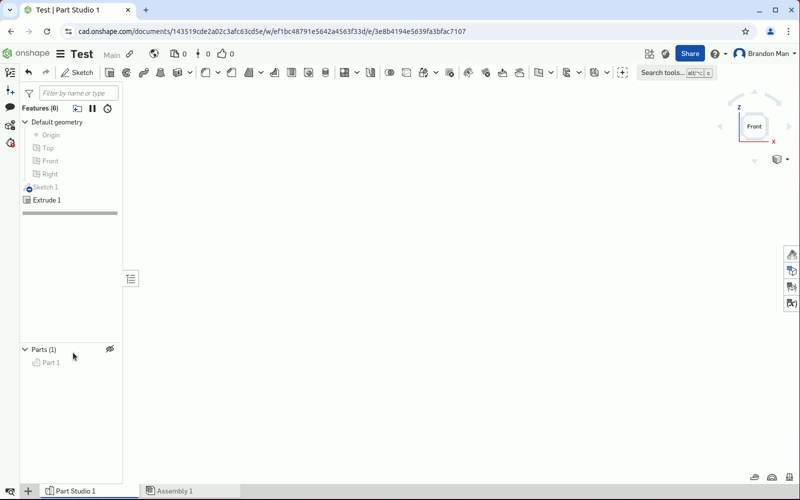
key_up(shift)
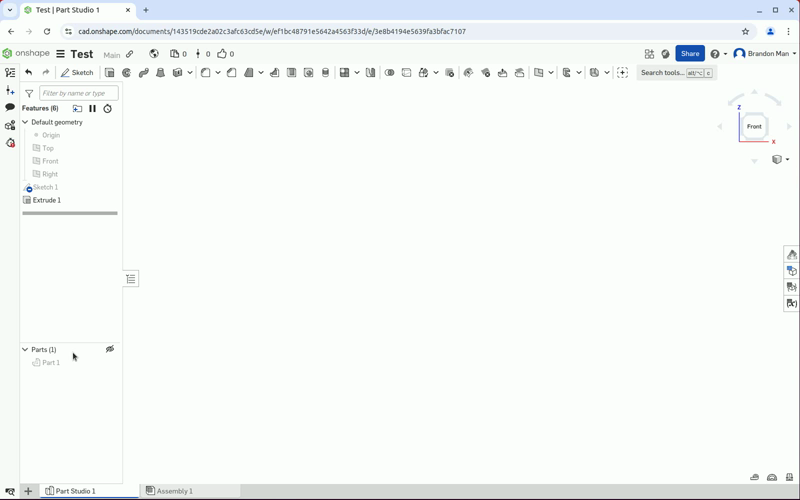
mouse_move(73, 352)
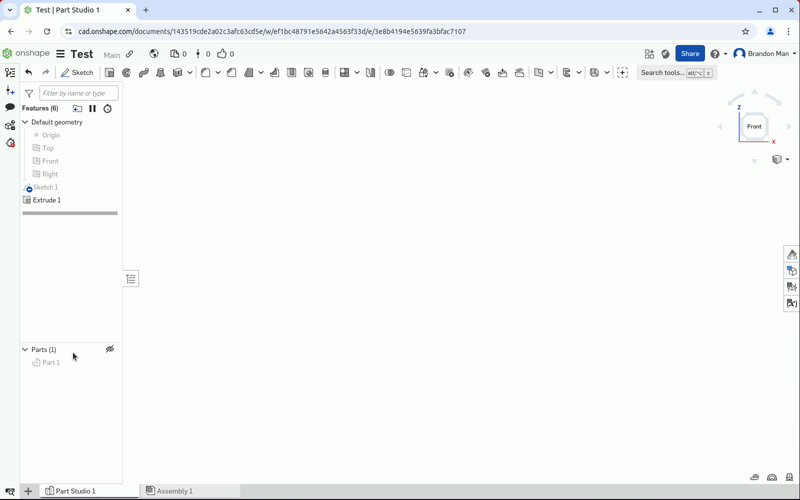
key(shift+y)
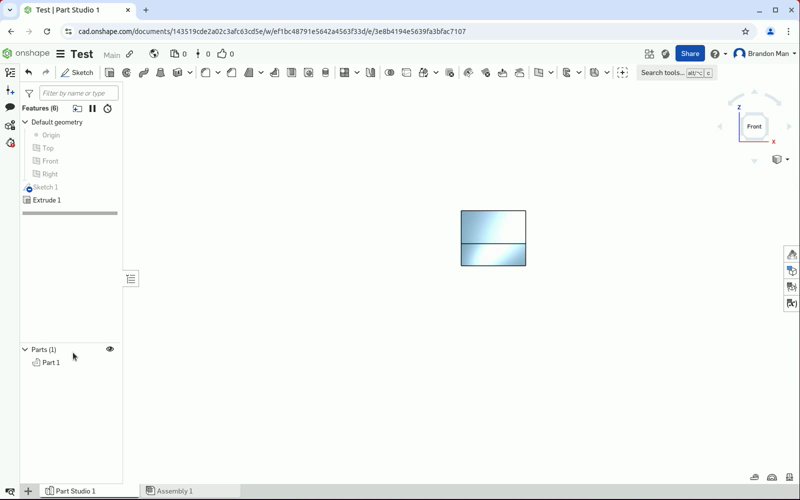
mouse_move(541, 75)
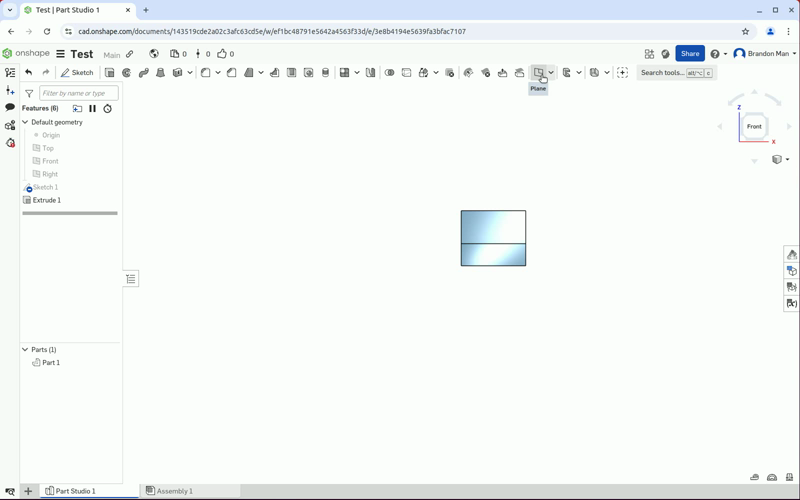
click(541, 75)
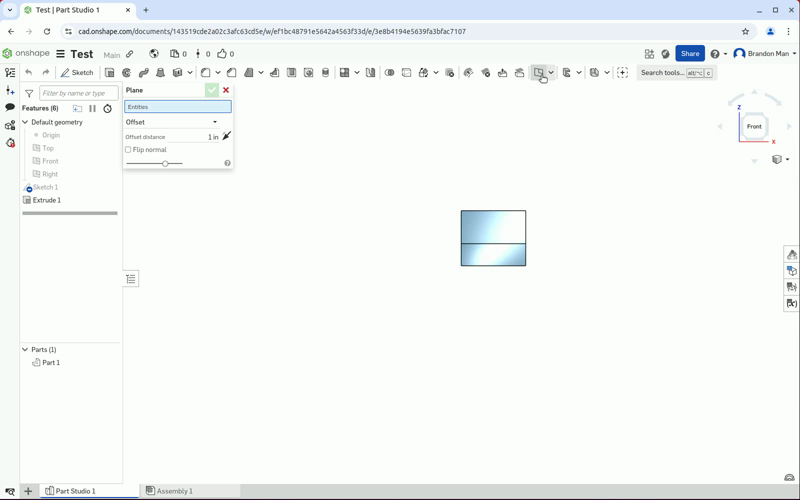
mouse_move(73, 163)
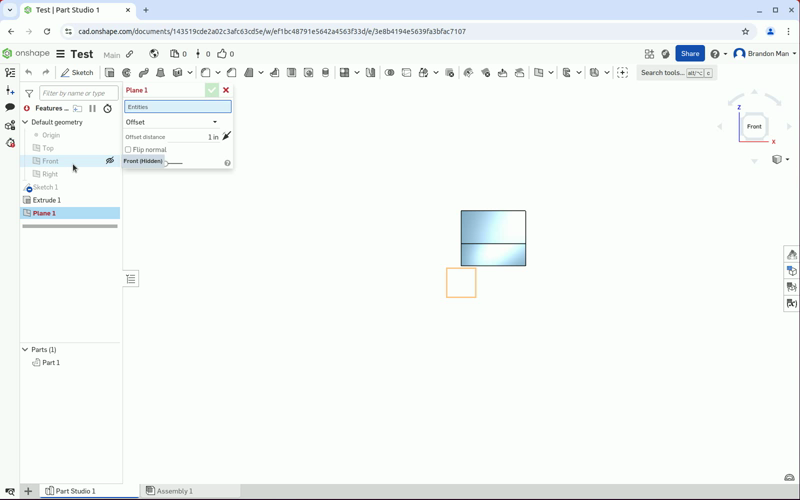
click(73, 163)
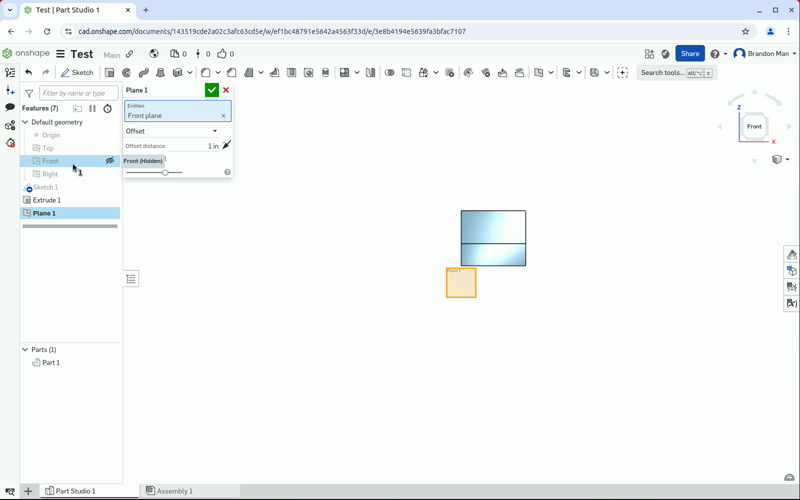
key(tab, 2)
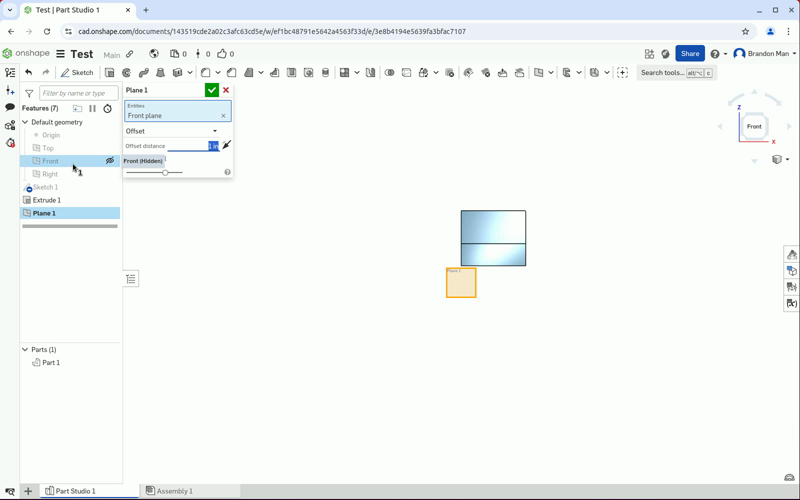
text(16.361)
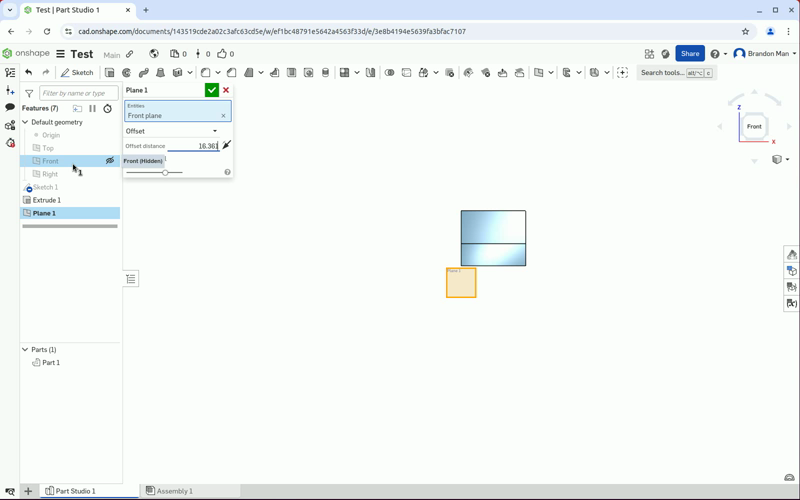
key(enter, 2)
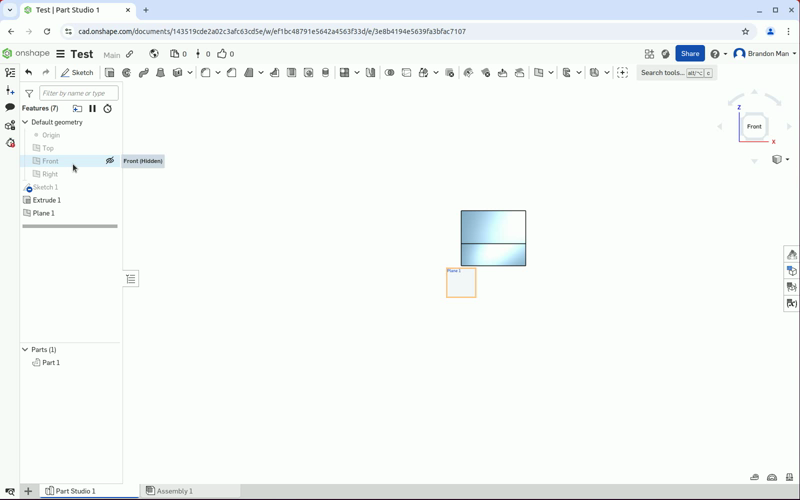
key(shift+s)
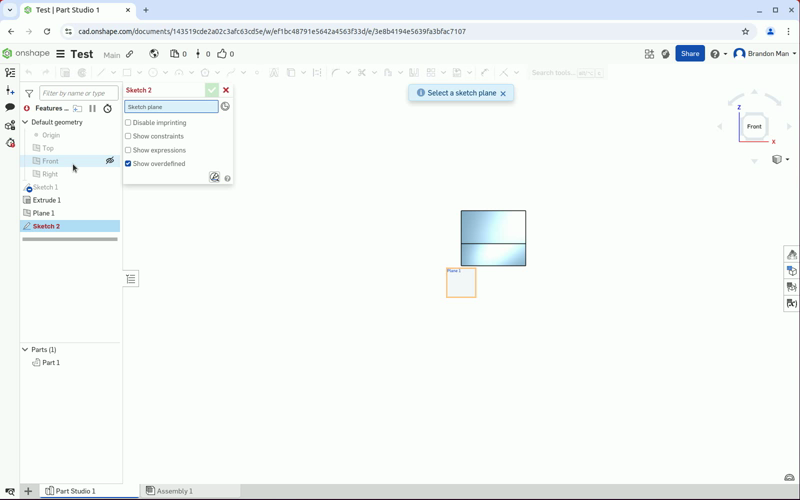
mouse_move(73, 215)
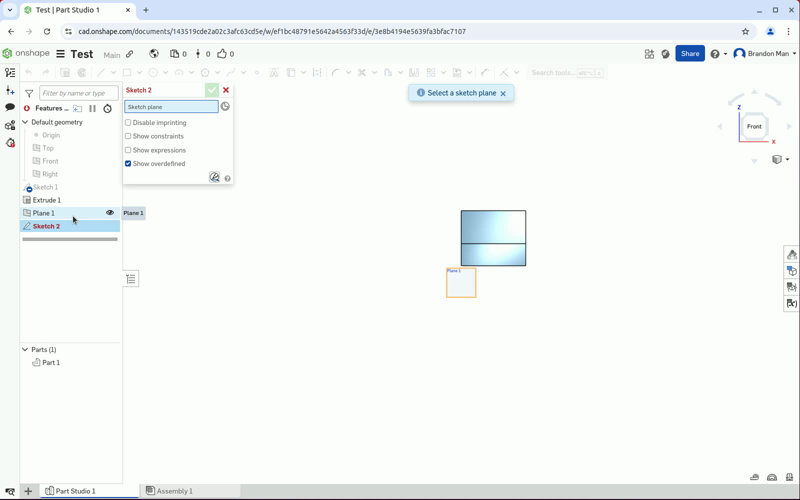
click(73, 215)
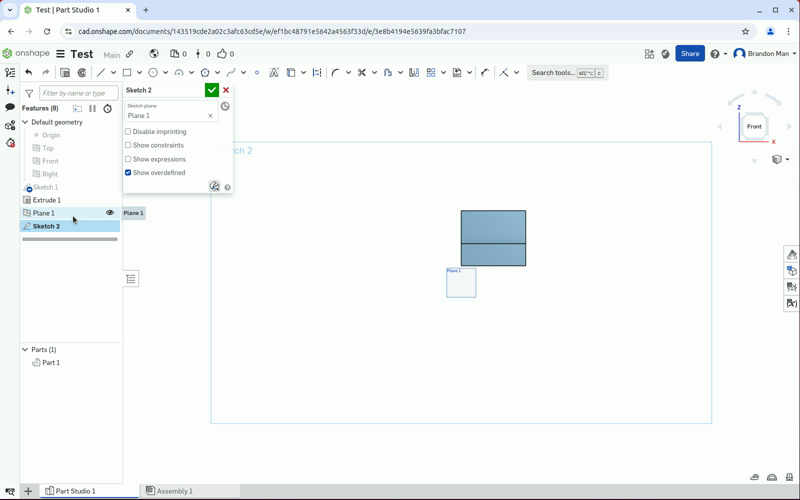
mouse_move(73, 352)
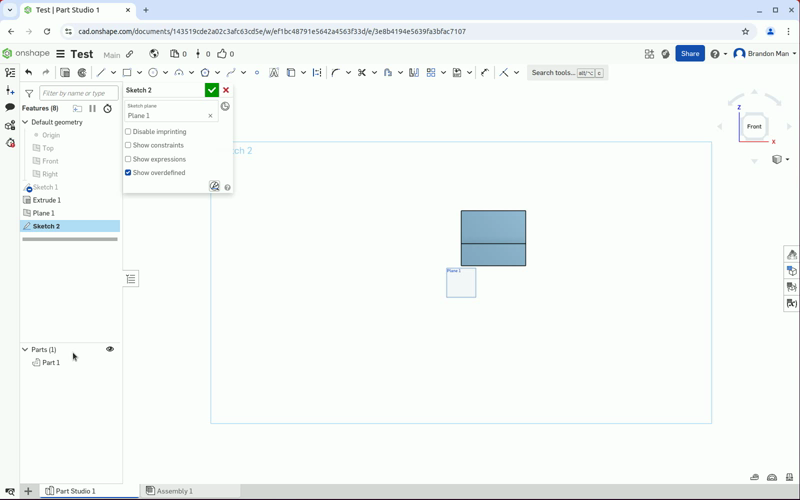
key(y)
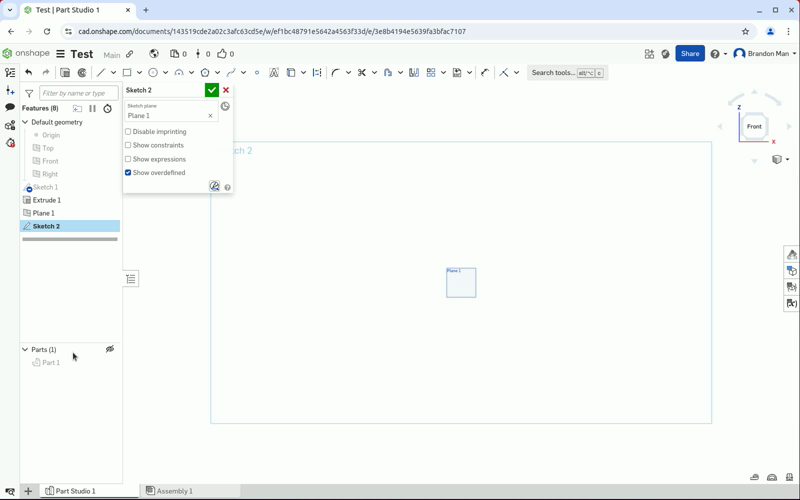
key(l)
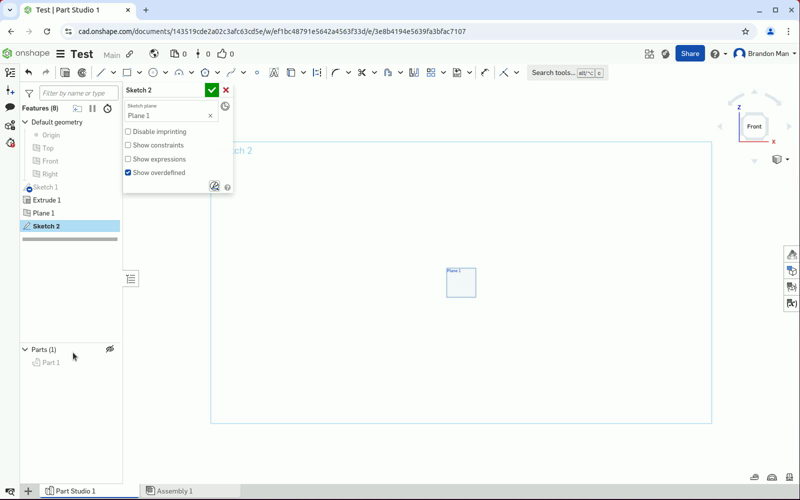
key_down(shift)
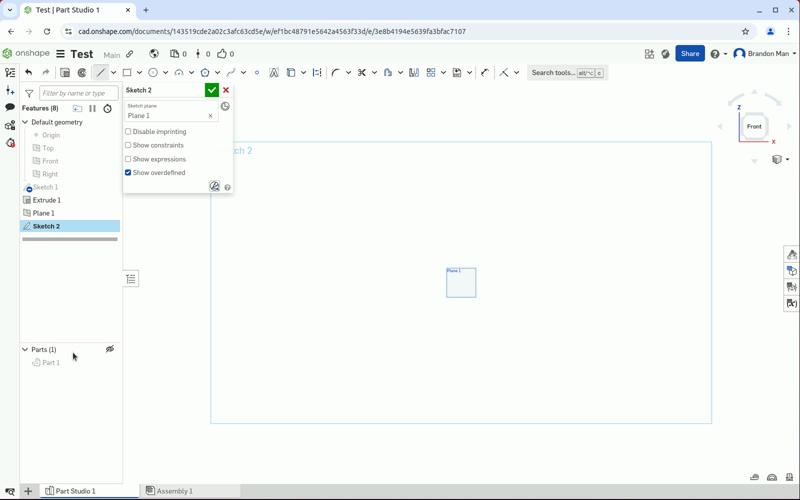
mouse_move(504, 211)
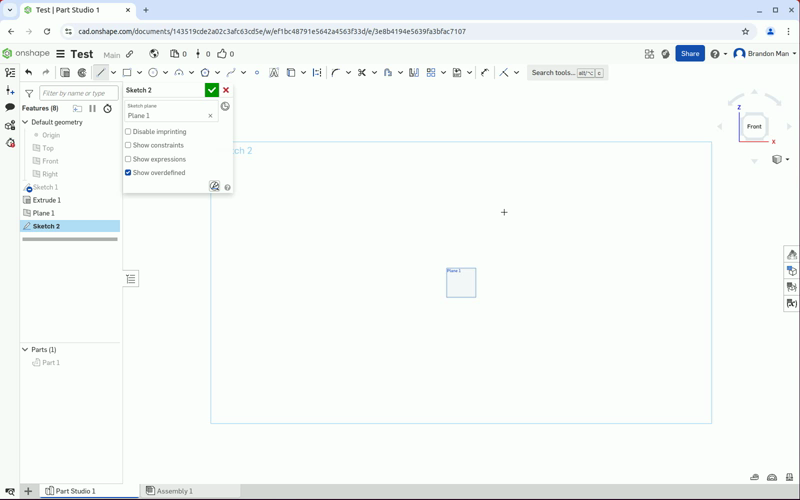
click(504, 211)
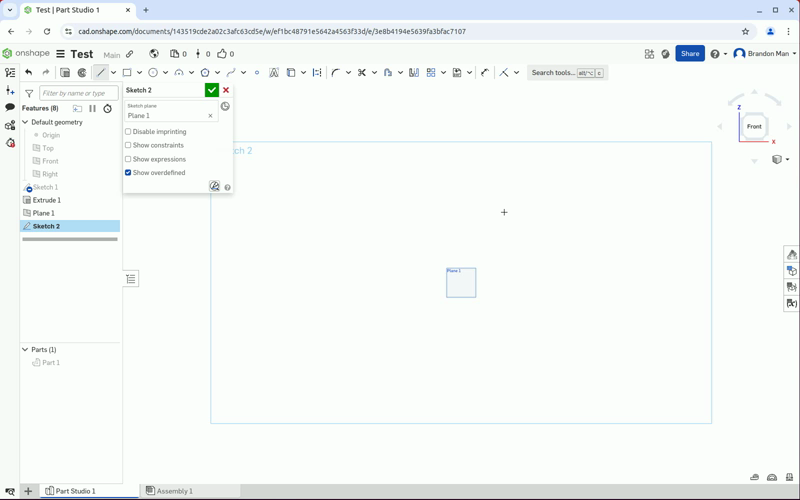
key_up(shift)
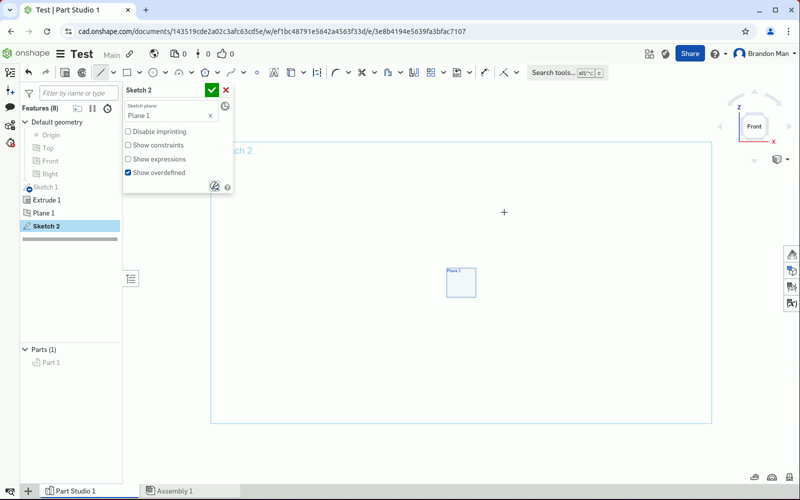
key_down(shift)
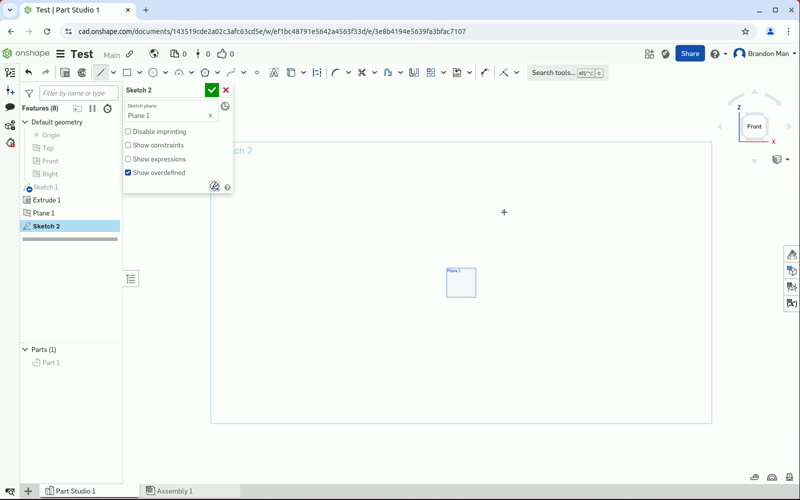
mouse_move(534, 211)
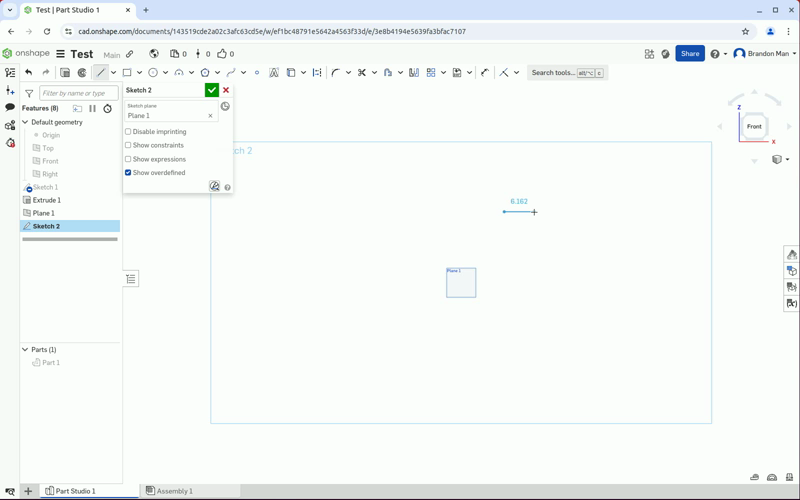
mouse_move(526, 245)
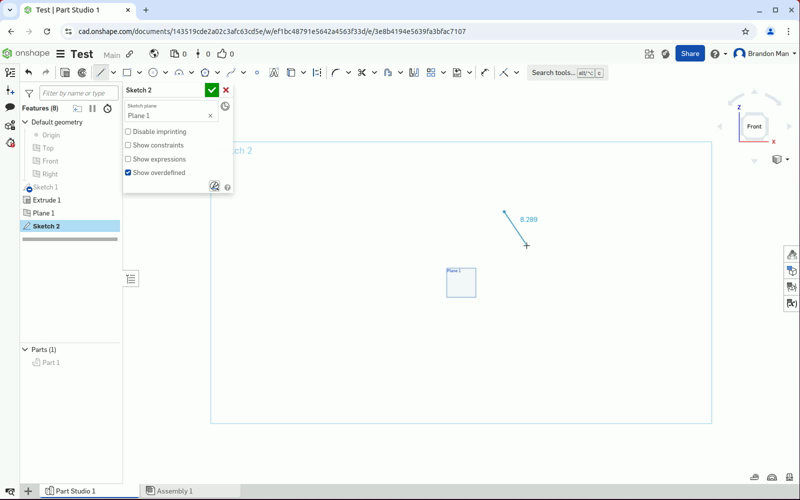
click(526, 245)
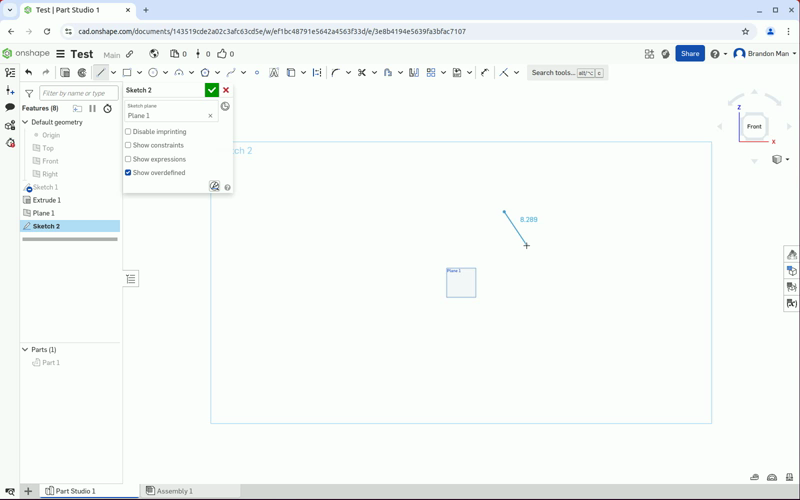
key_up(shift)
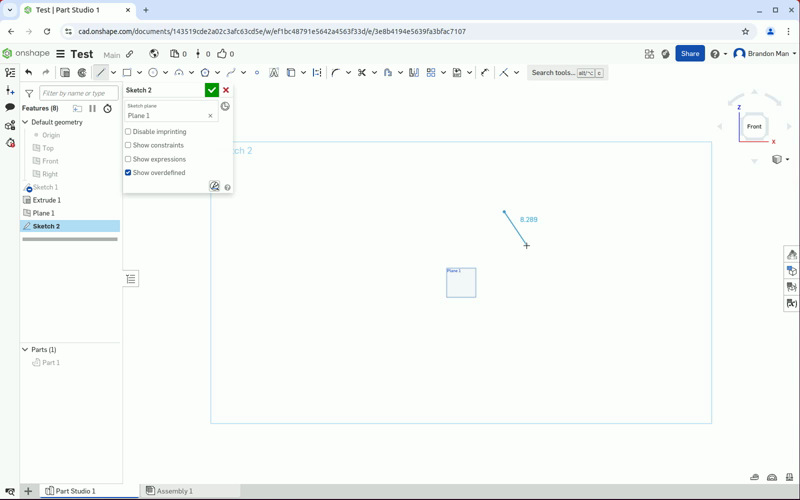
key_down(shift)
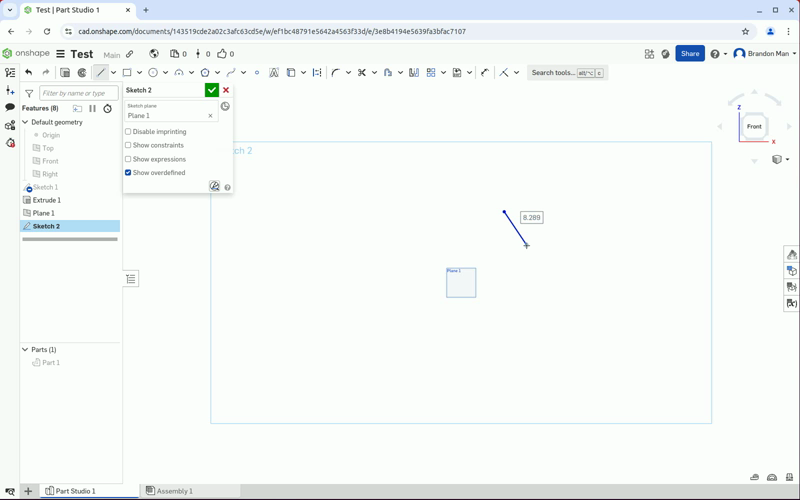
mouse_move(556, 245)
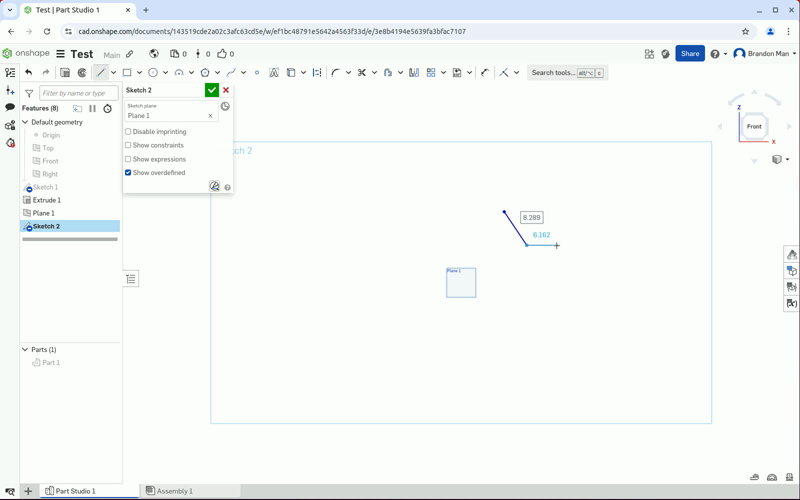
mouse_move(526, 211)
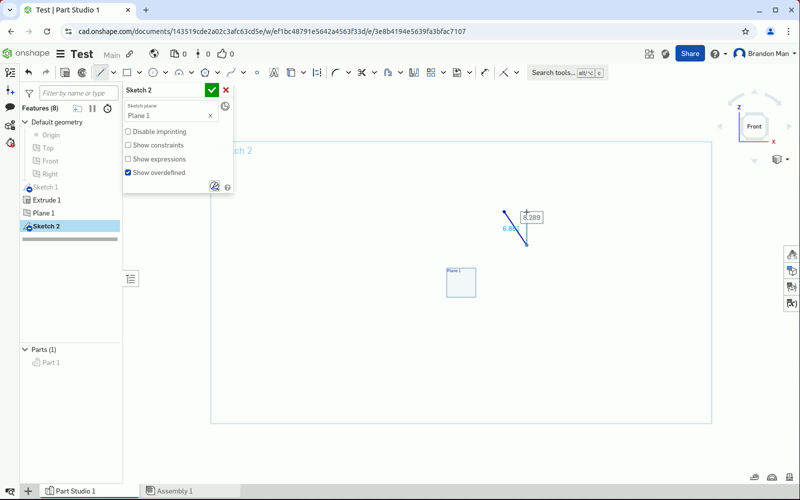
click(526, 211)
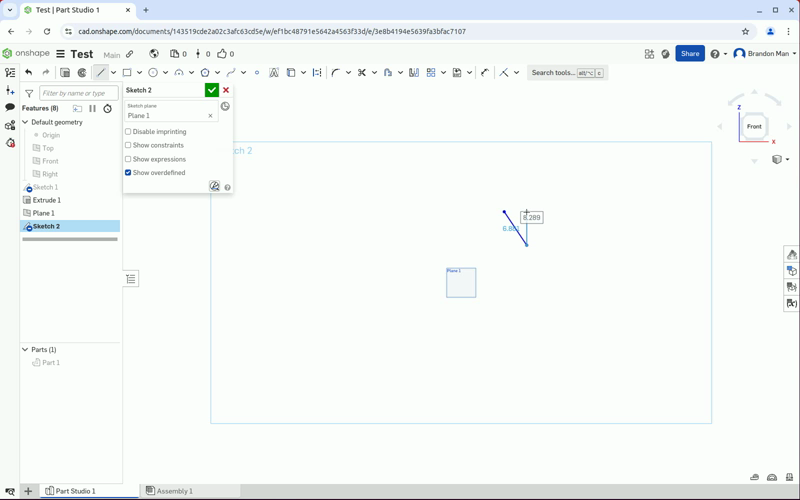
key_up(shift)
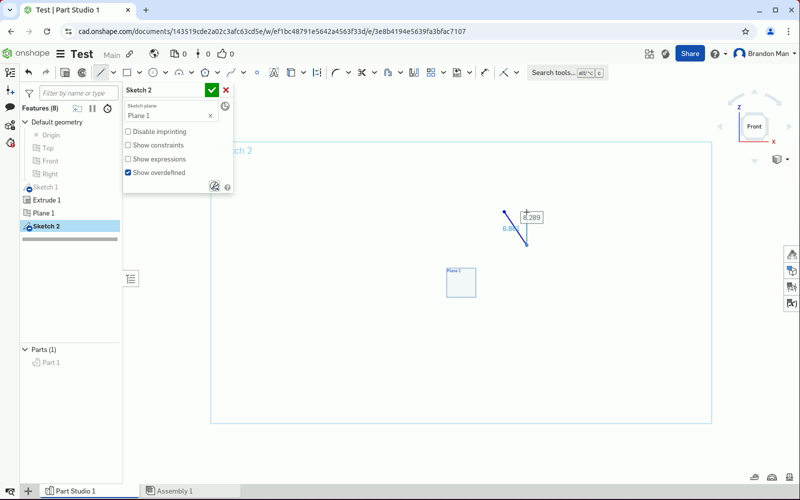
mouse_move(556, 211)
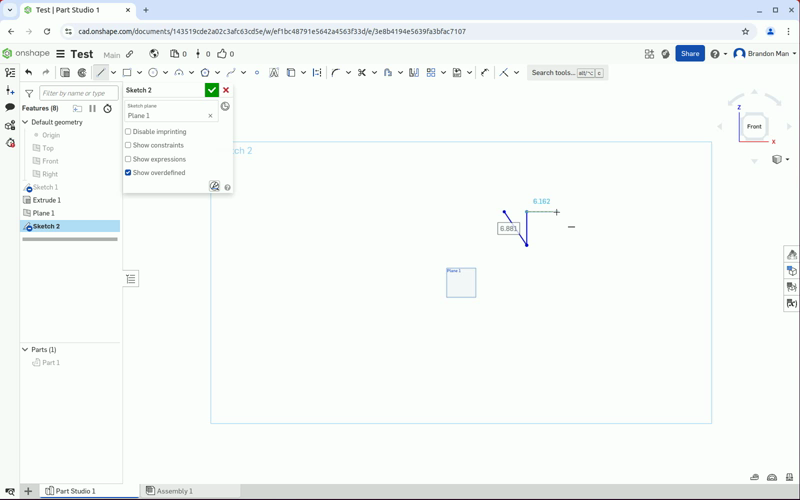
key_down(shift)
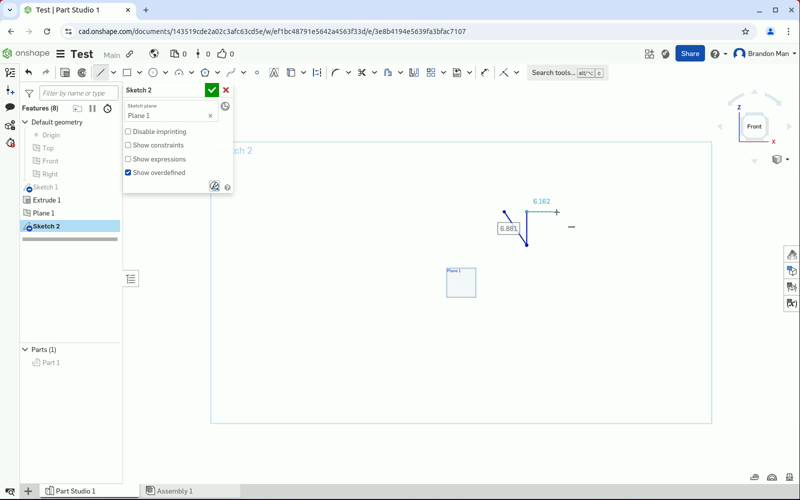
mouse_move(504, 211)
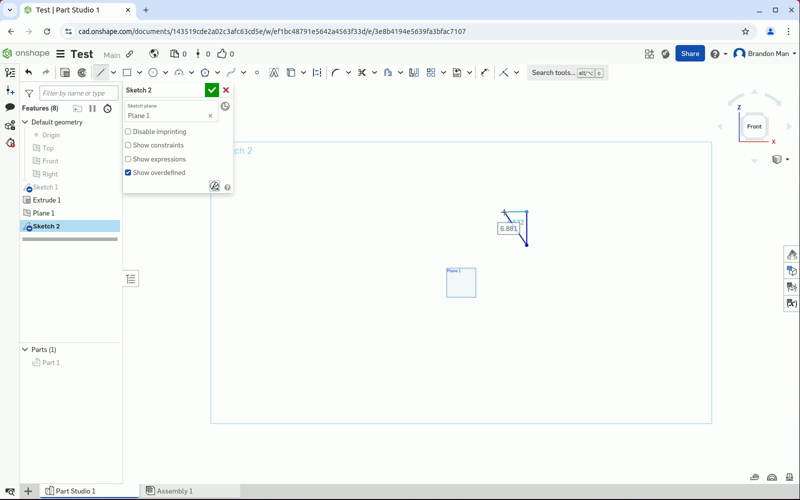
key_up(shift)
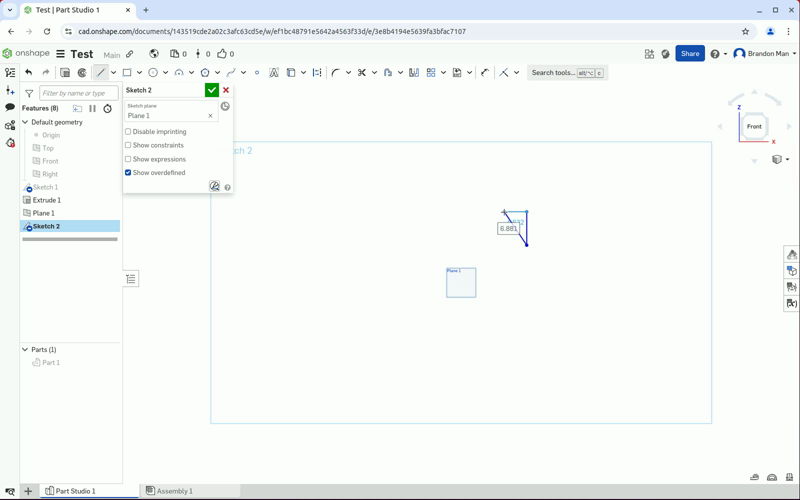
click(504, 211)
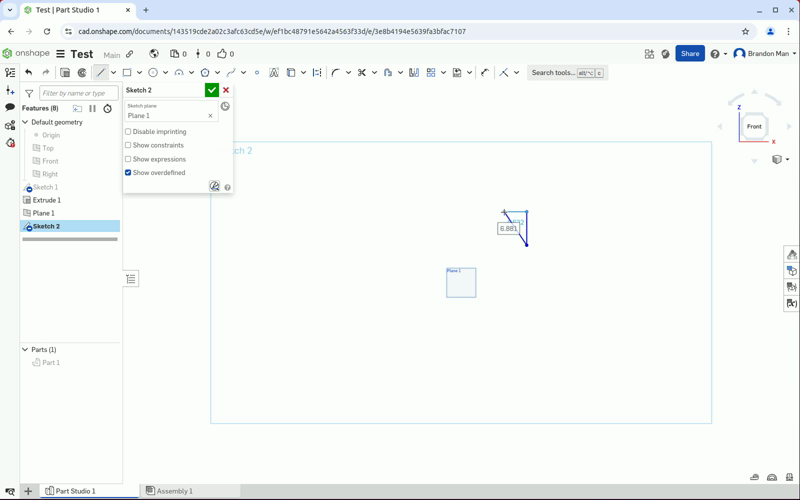
key(esc)
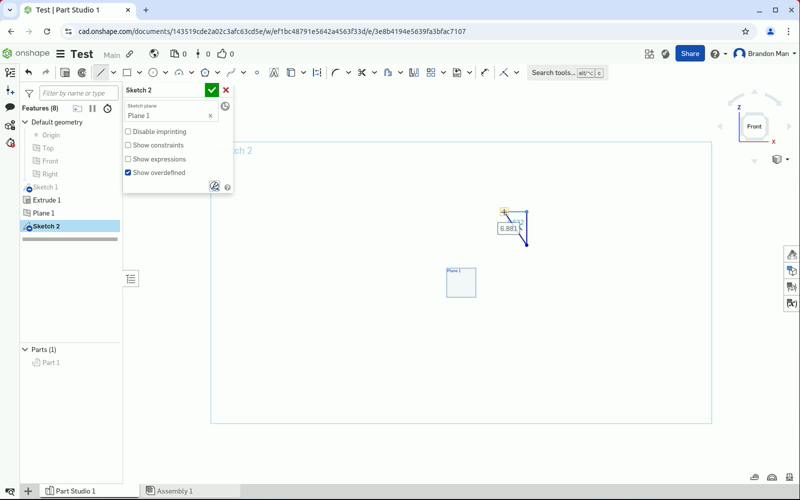
mouse_move(523, 236)
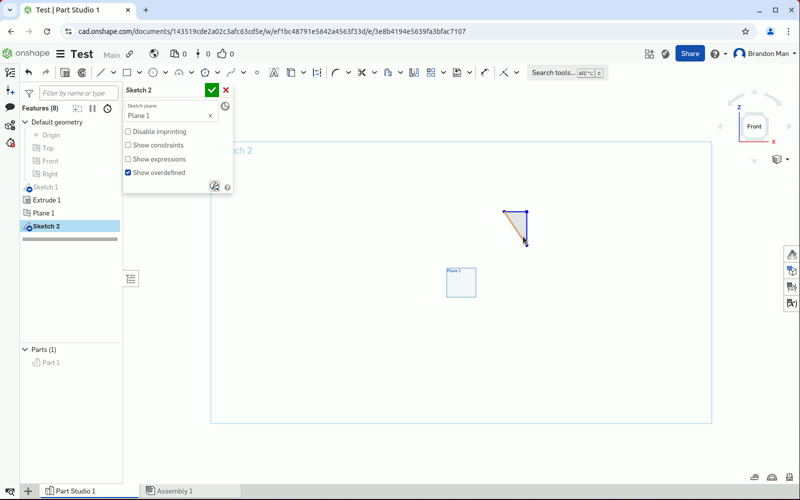
scroll(6)
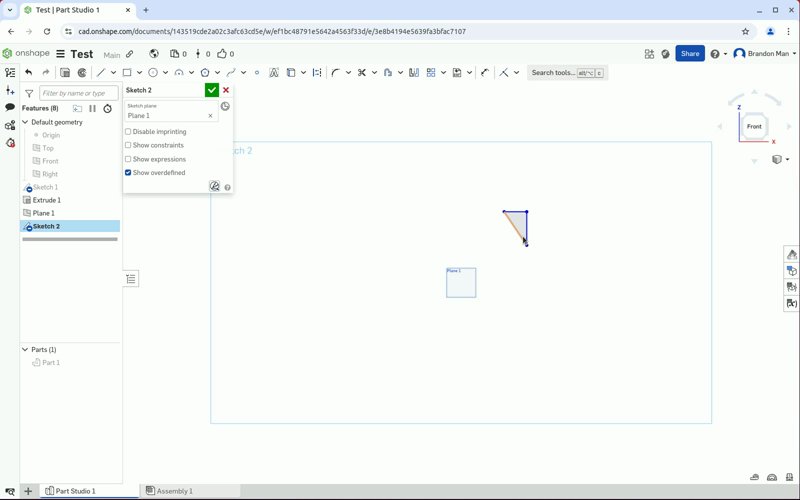
scroll(6)
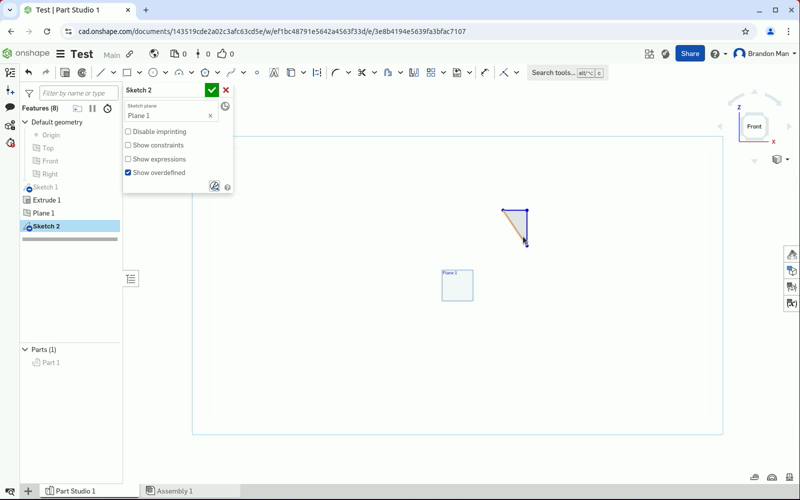
scroll(6)
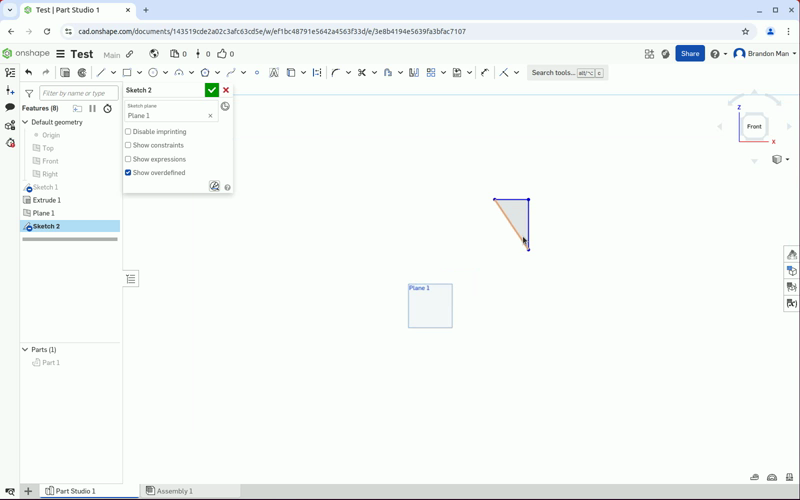
scroll(6)
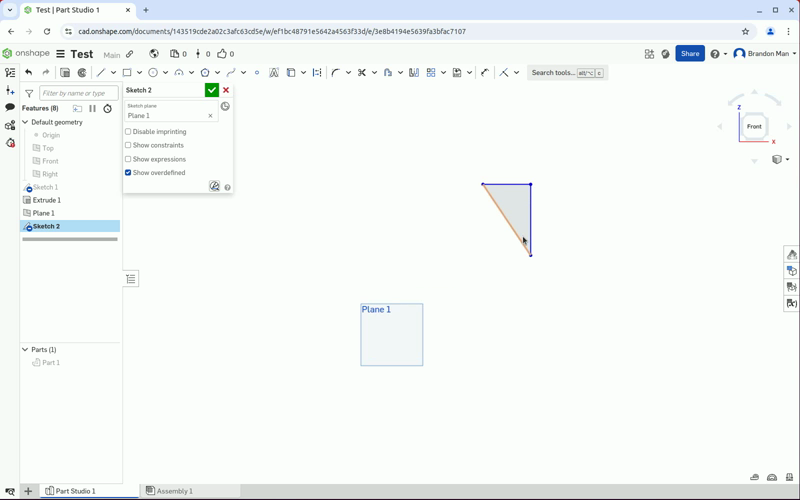
scroll(6)
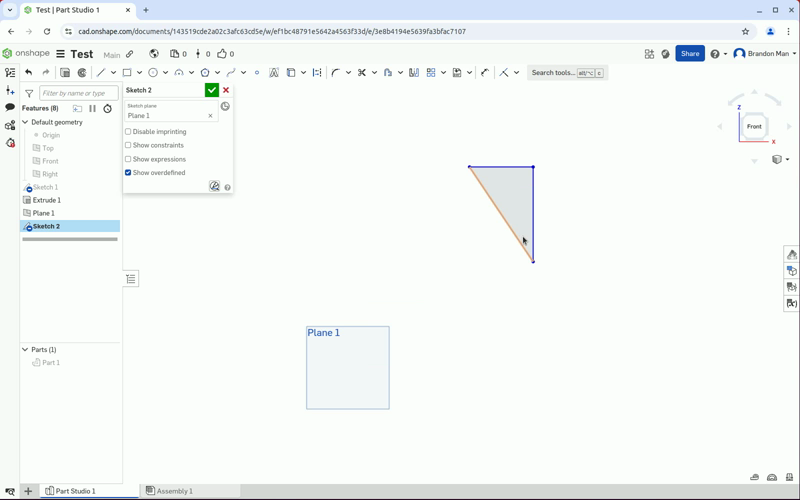
scroll(6)
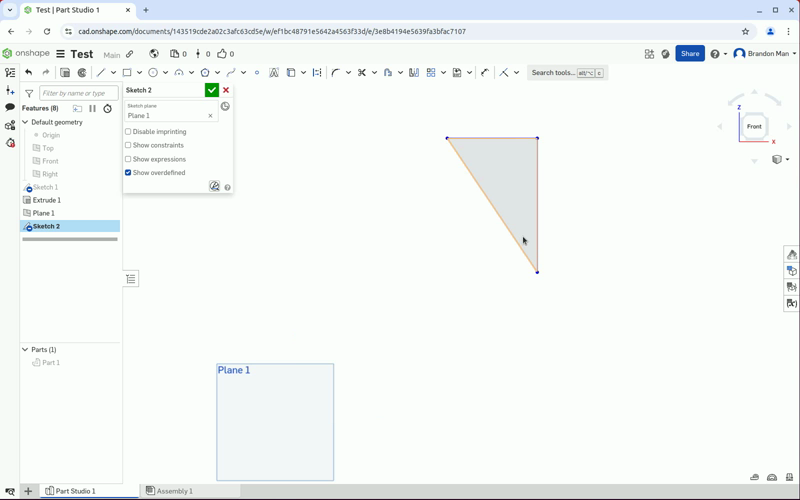
scroll(6)
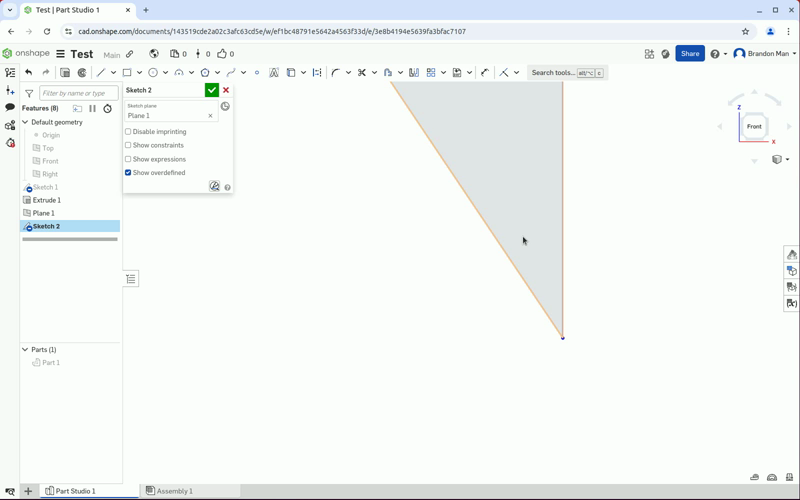
click(523, 236)
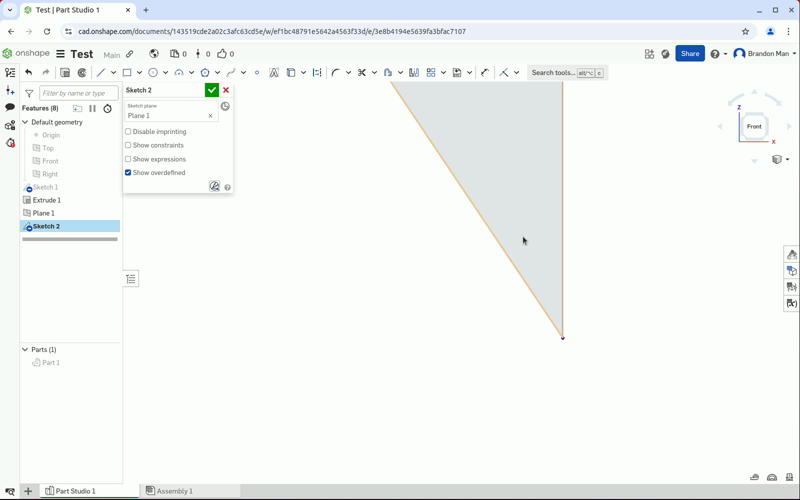
scroll(-6)
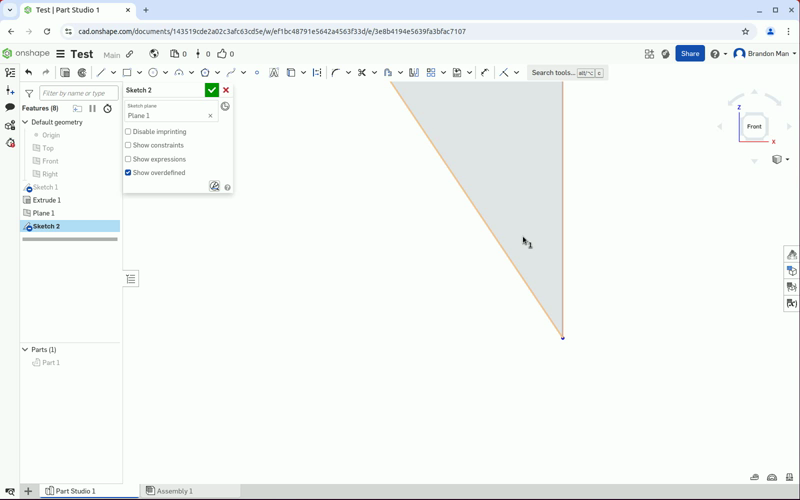
scroll(-6)
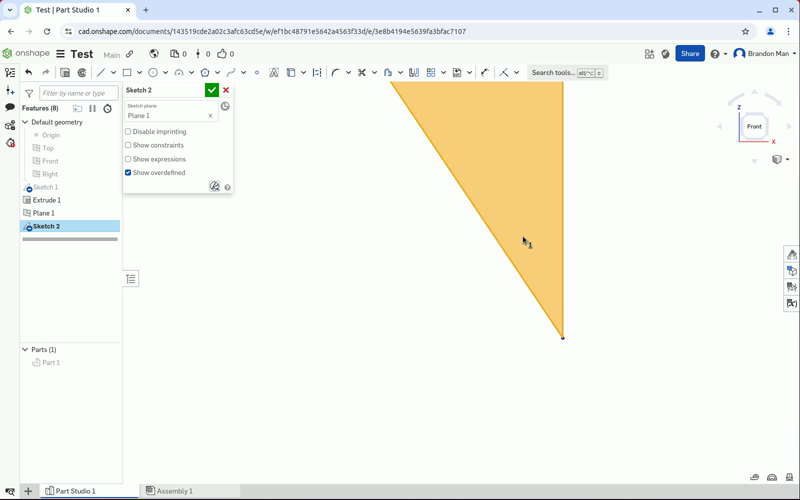
scroll(-6)
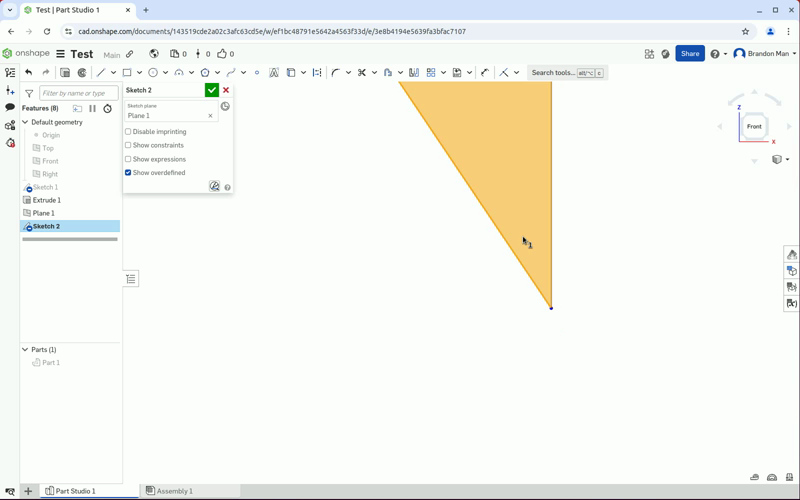
scroll(-6)
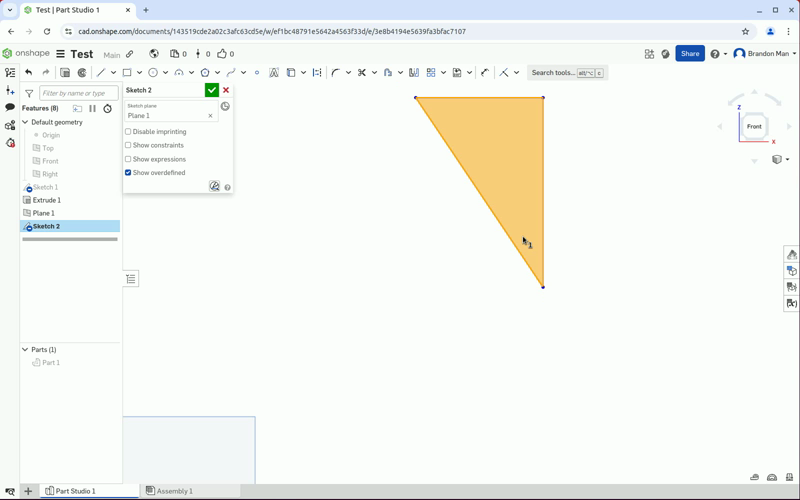
scroll(-6)
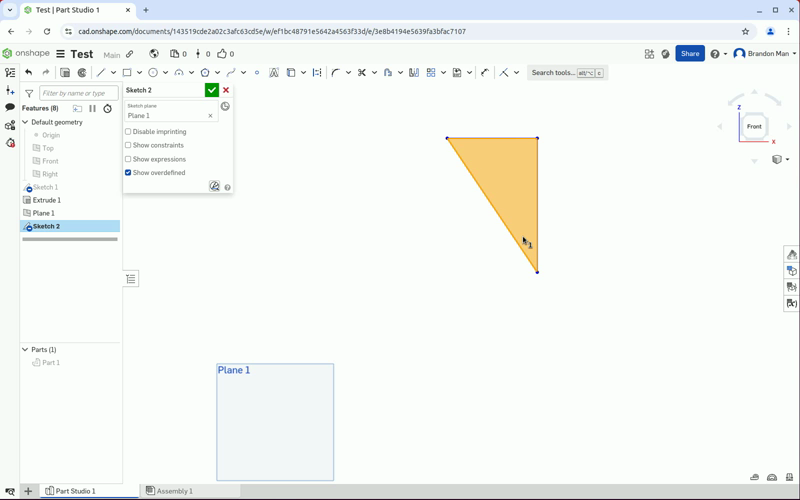
scroll(-6)
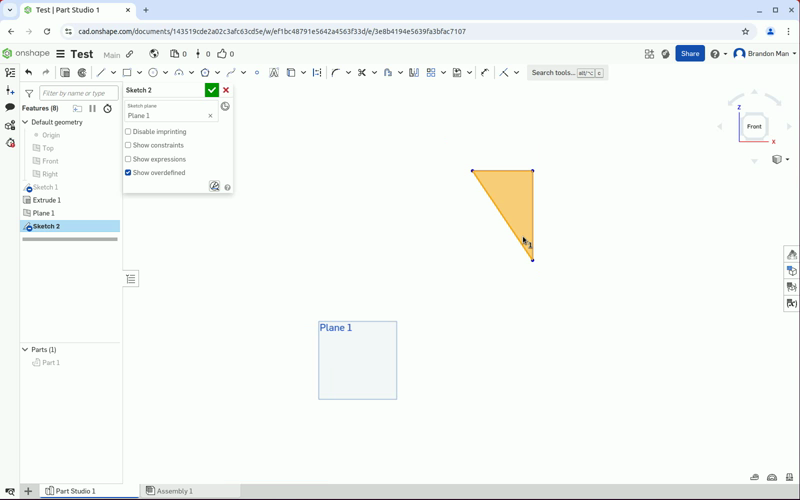
scroll(-6)
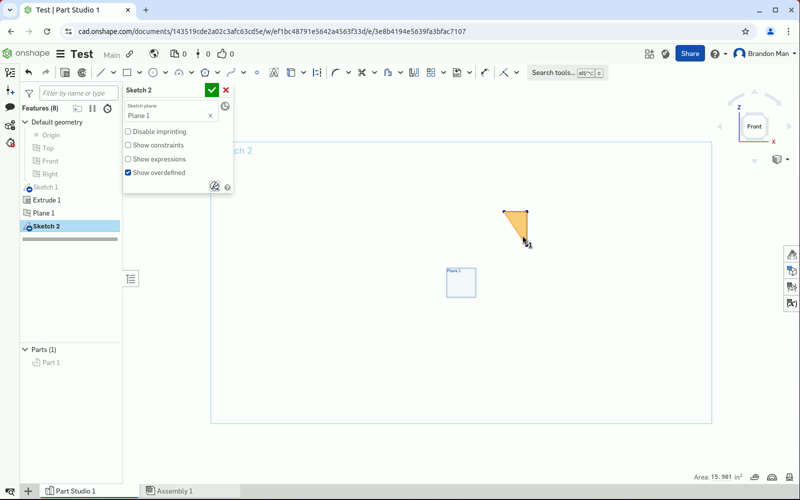
mouse_move(73, 352)
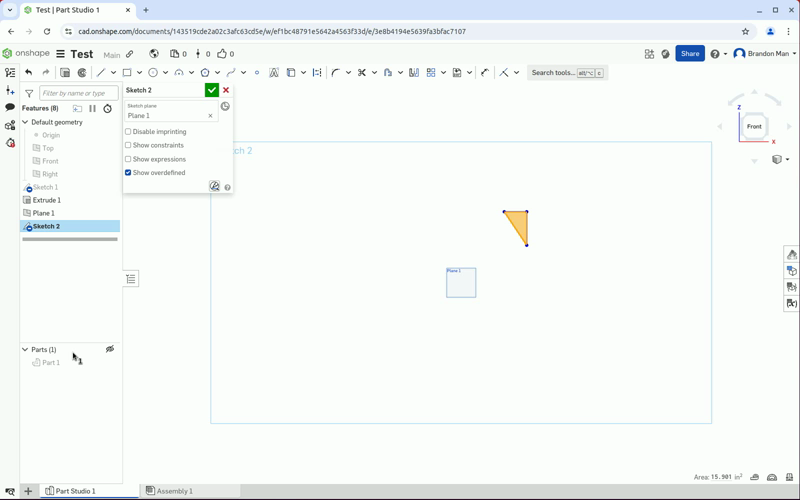
key(shift+y)
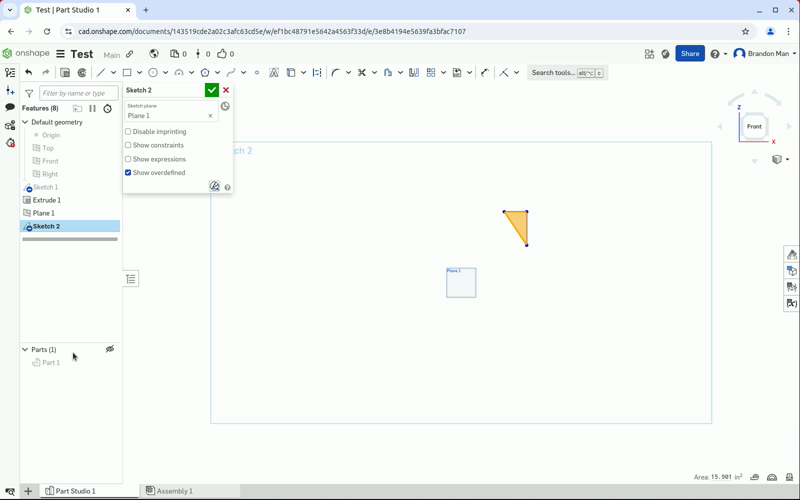
key(shift+e)
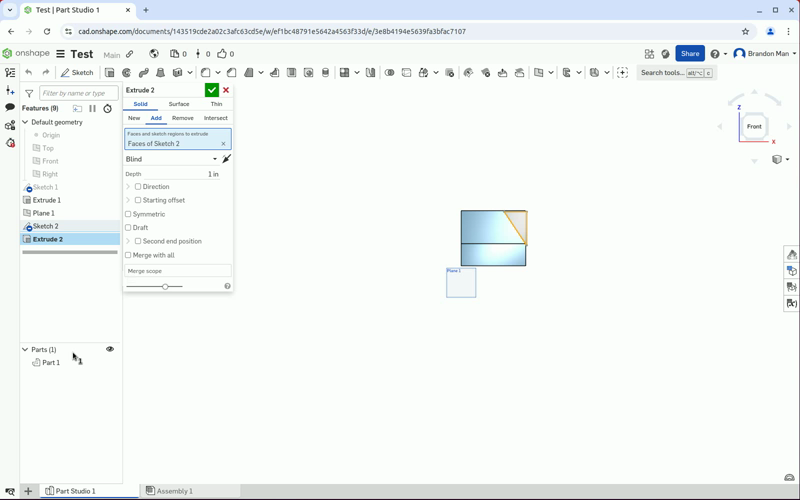
mouse_move(143, 106)
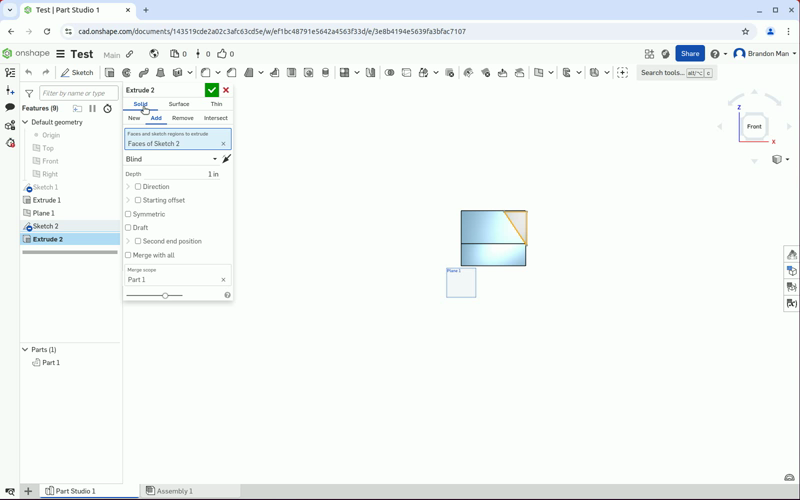
click(143, 106)
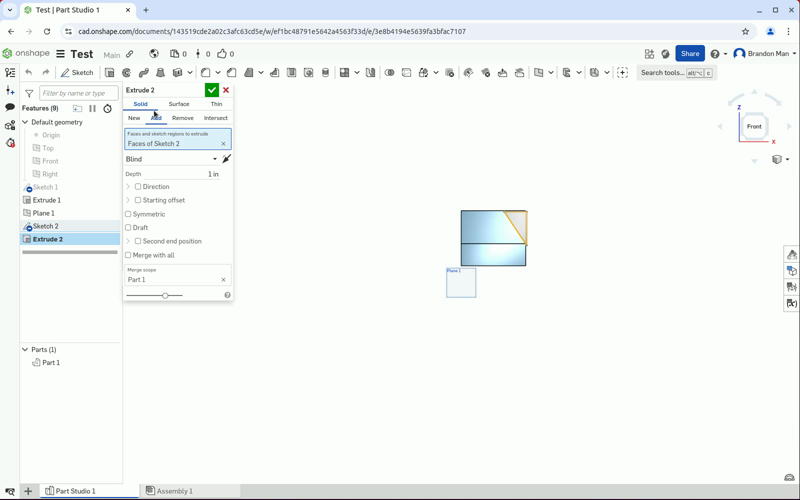
mouse_move(186, 120)
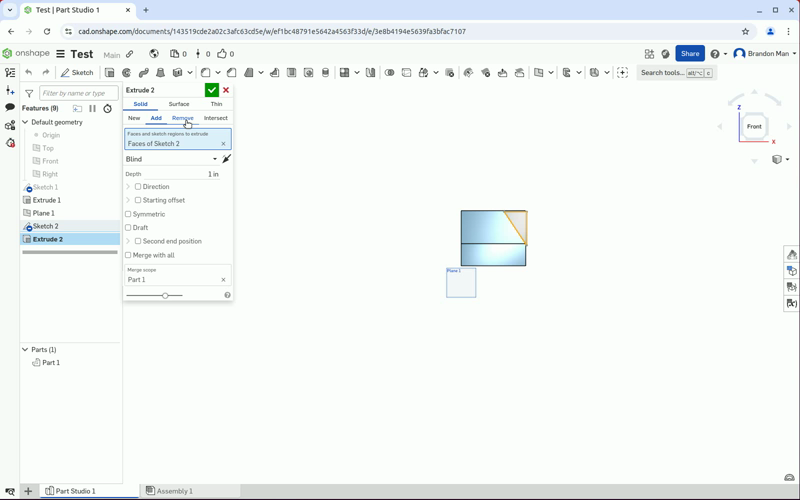
click(186, 120)
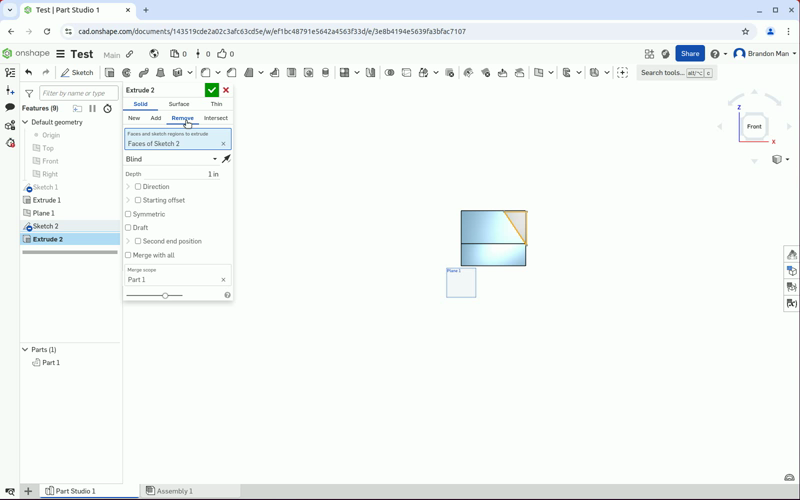
key(tab, 4)
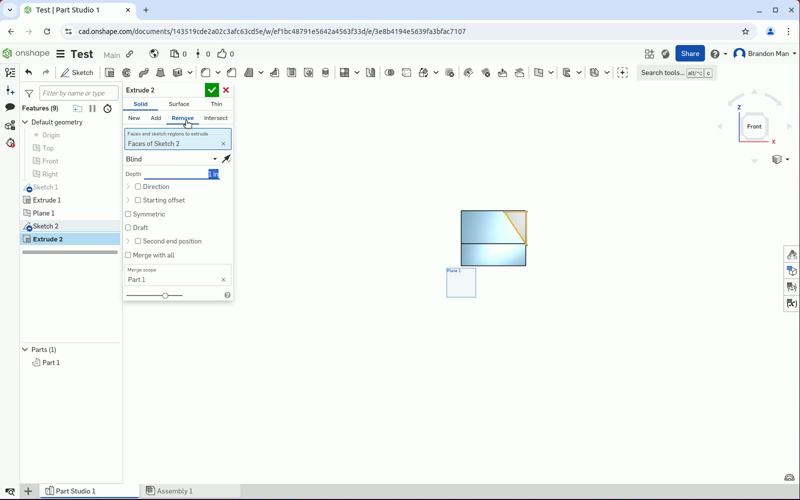
text(8.906)
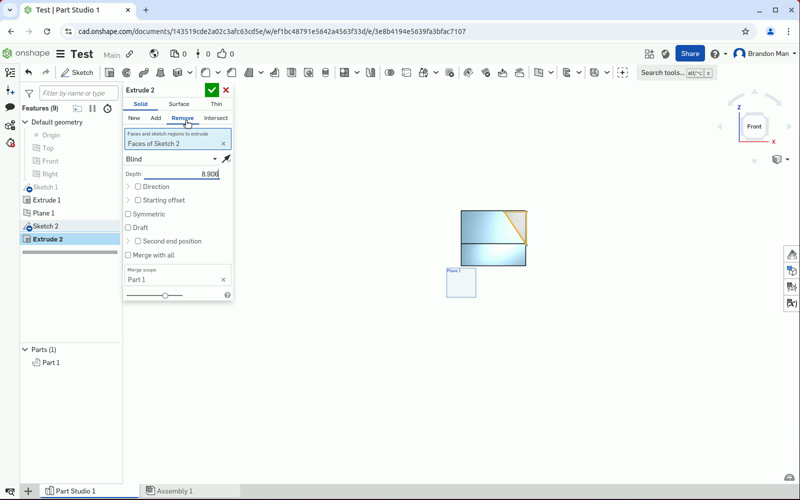
key(tab, 6)
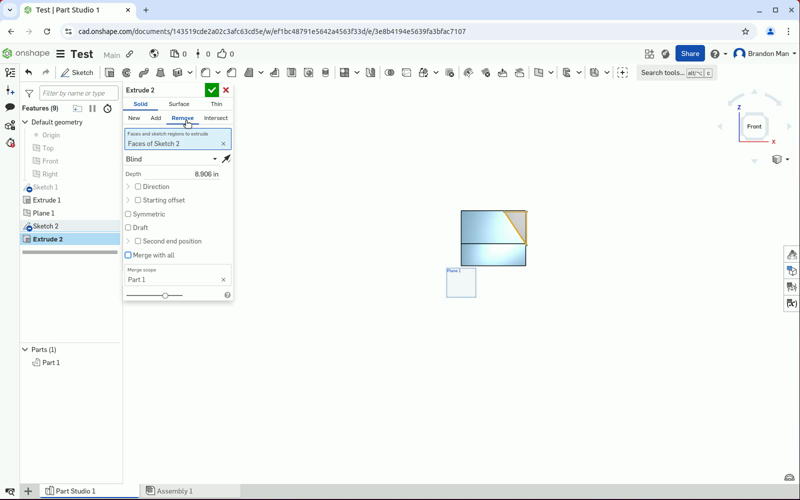
key(space)
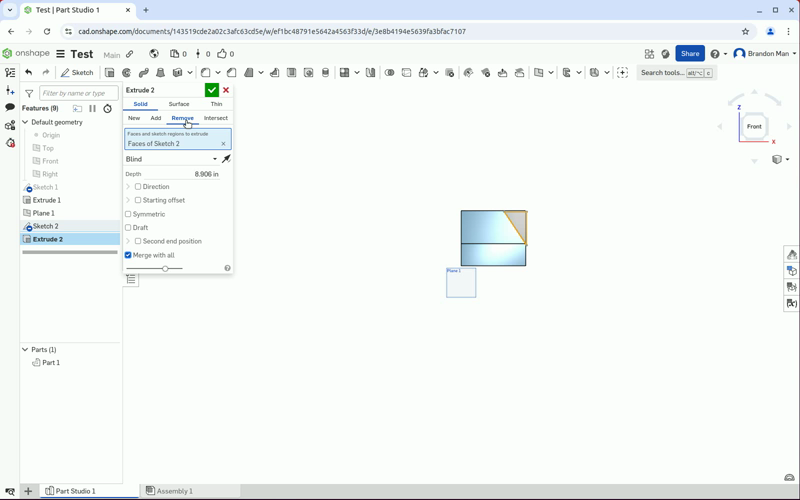
key(enter)
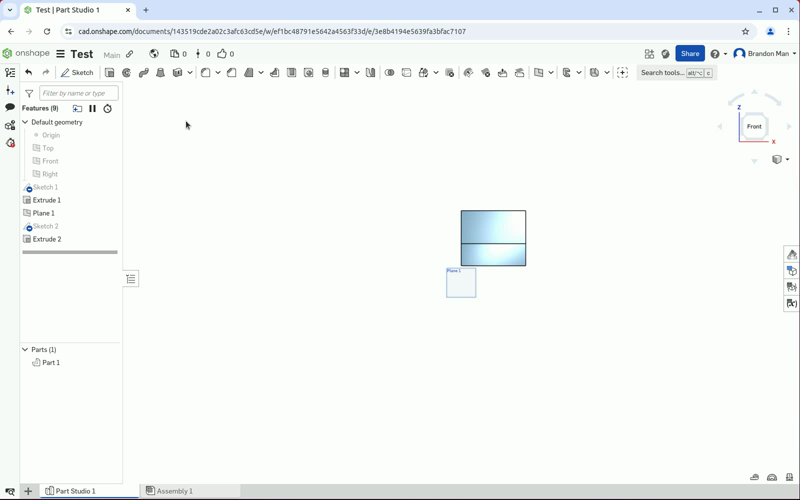
key(shift+h)
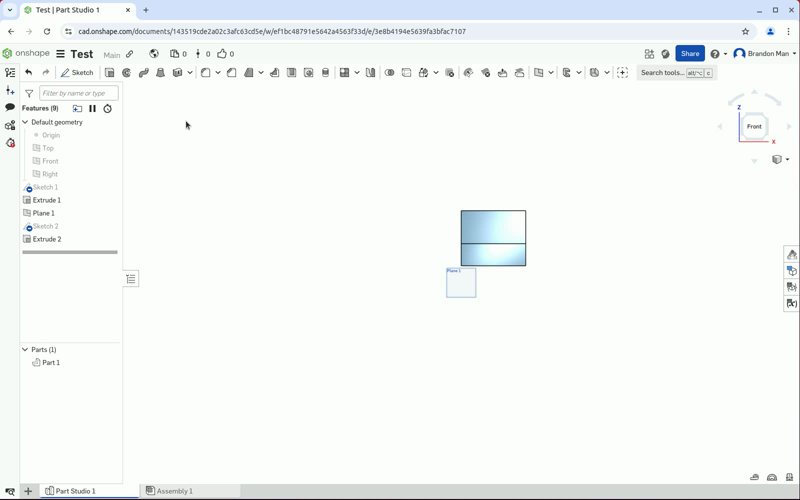
key(shift+h)
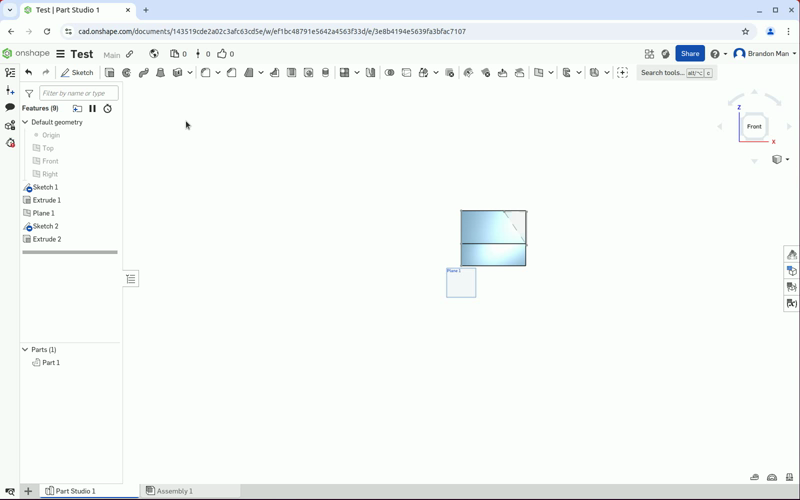
key(shift+7)
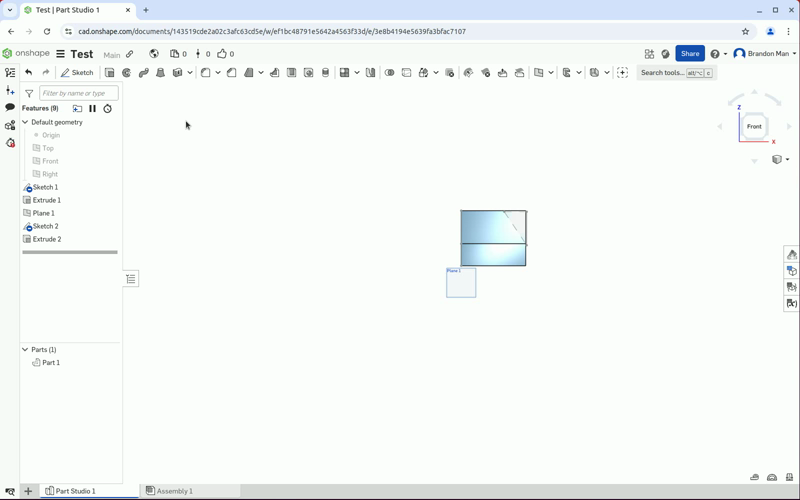
key(left, 2)
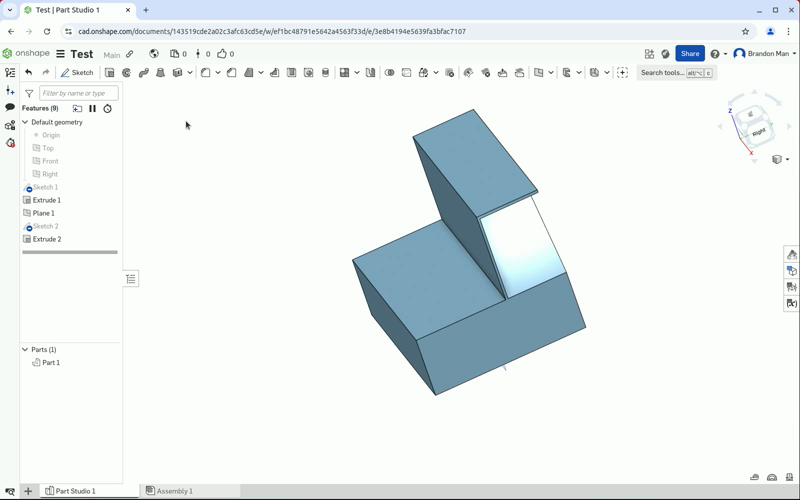
key(down, 2)
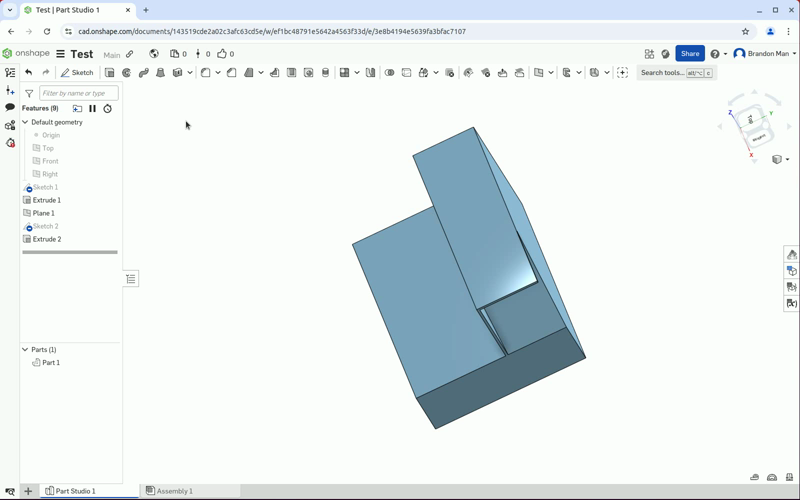
key(up, 2)
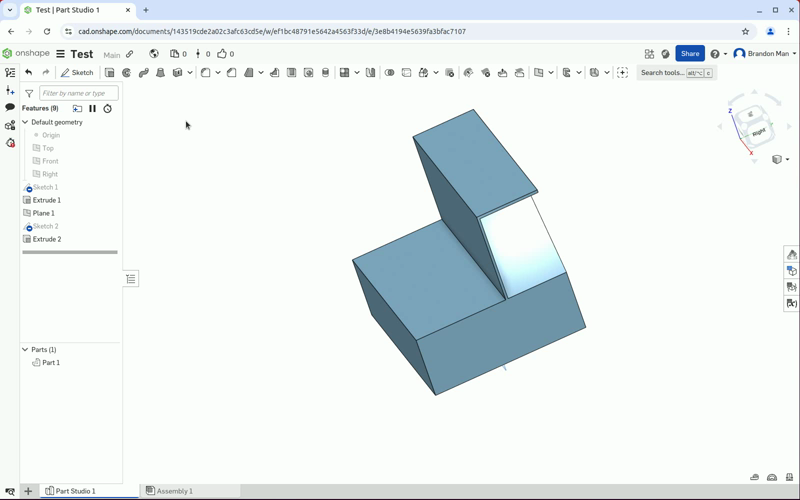
key(right, 2)
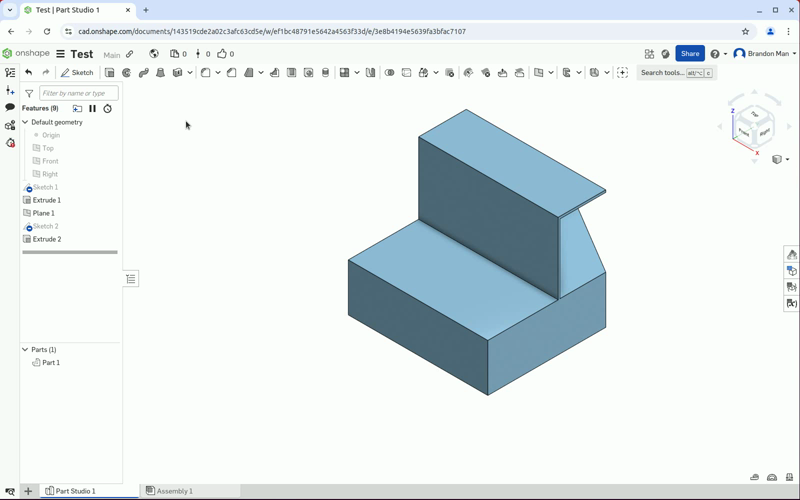
mouse_move(73, 189)
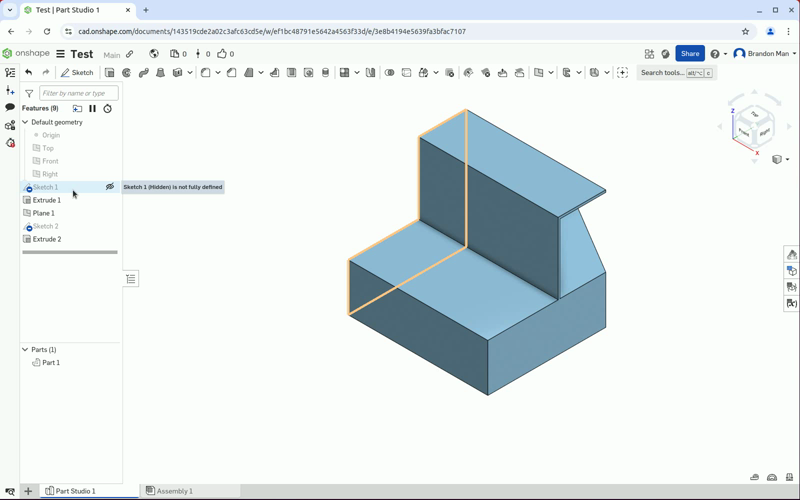
click(73, 189)